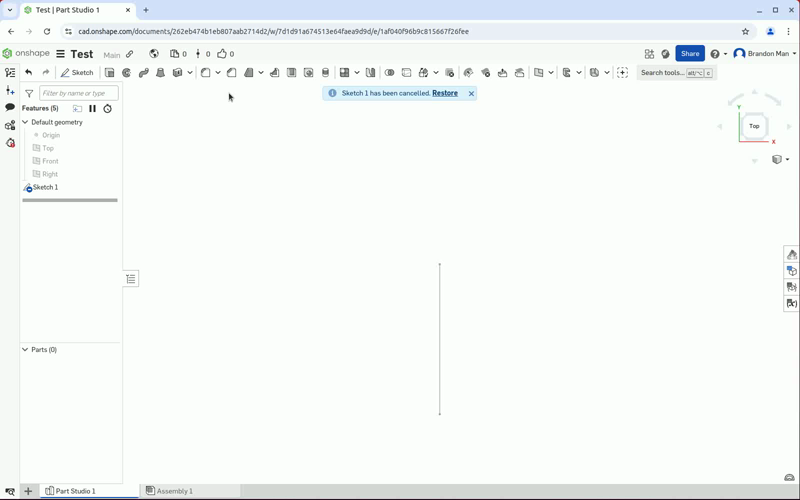
key(shift+h)
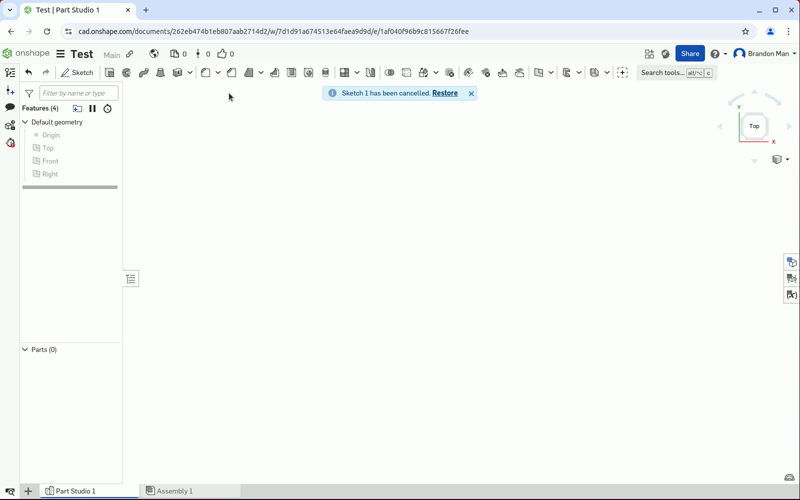
mouse_move(73, 352)
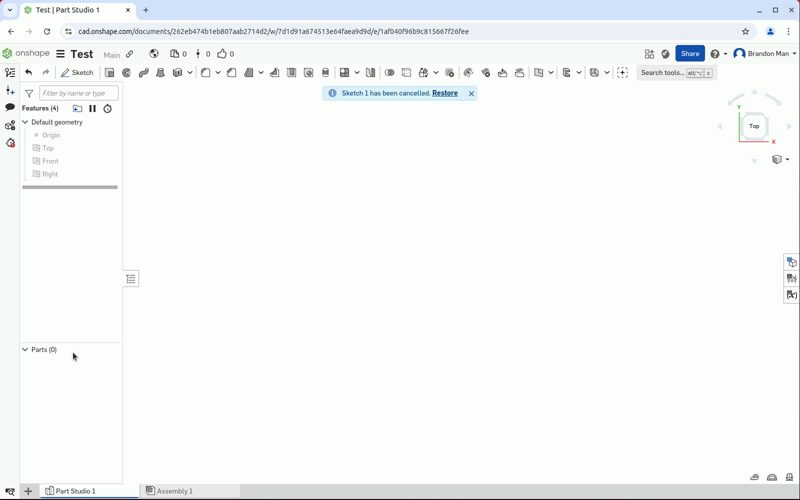
key(y)
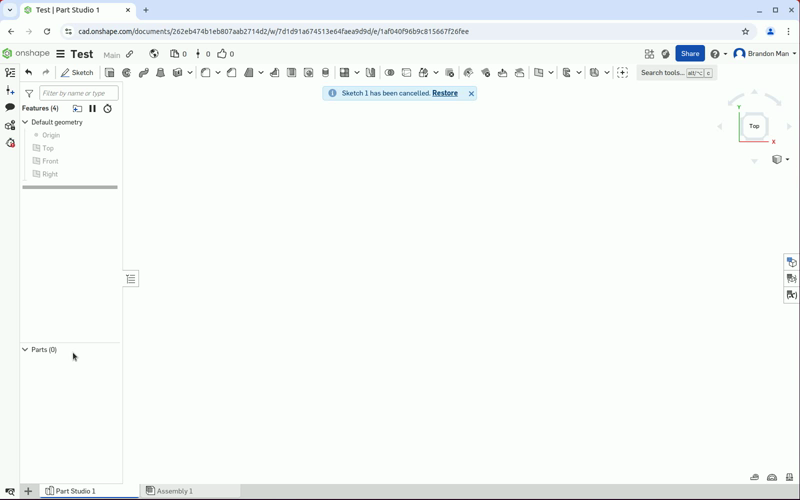
key(shift+p)
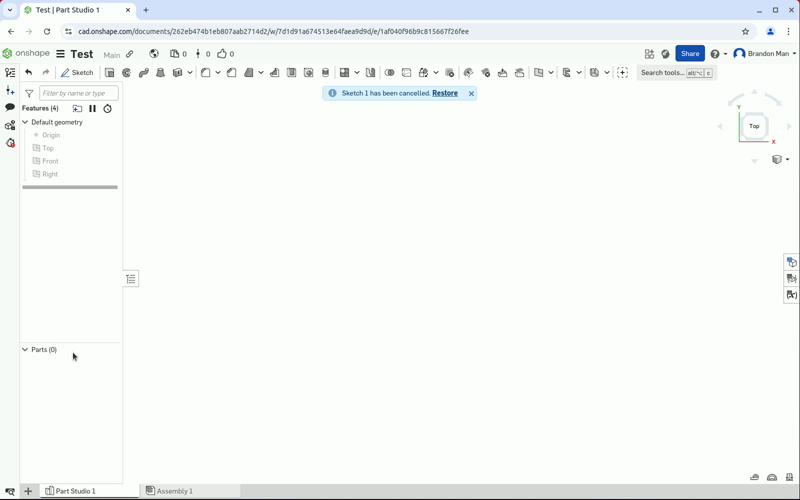
key(space)
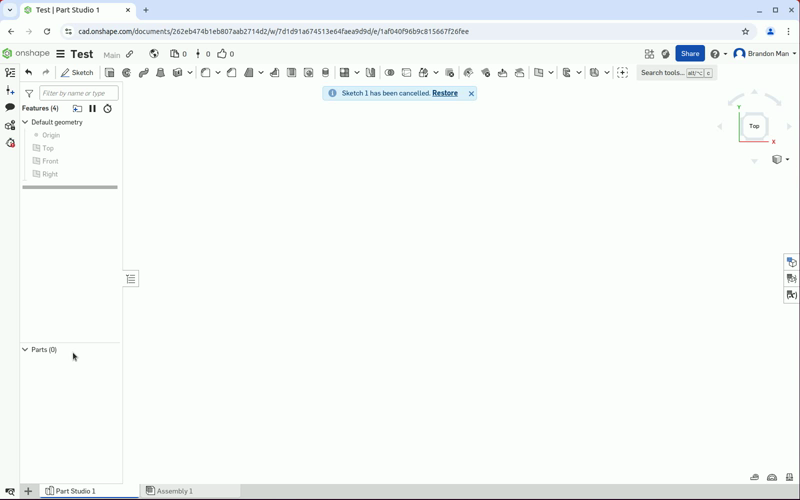
key_down(shift)
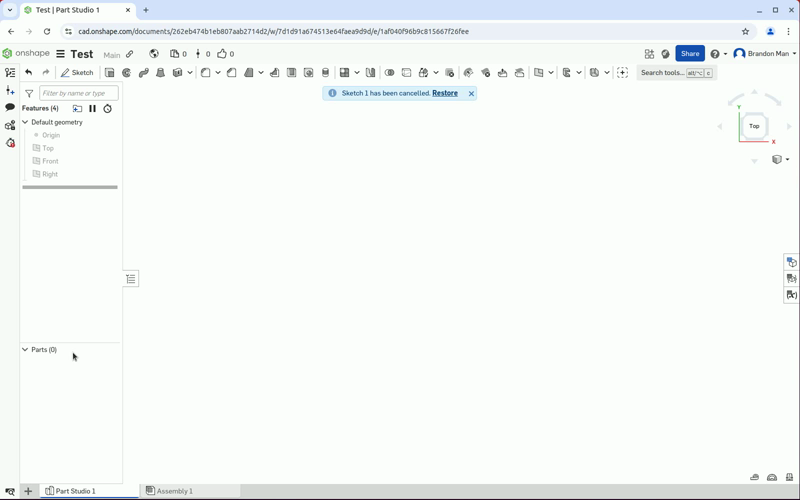
key(up)
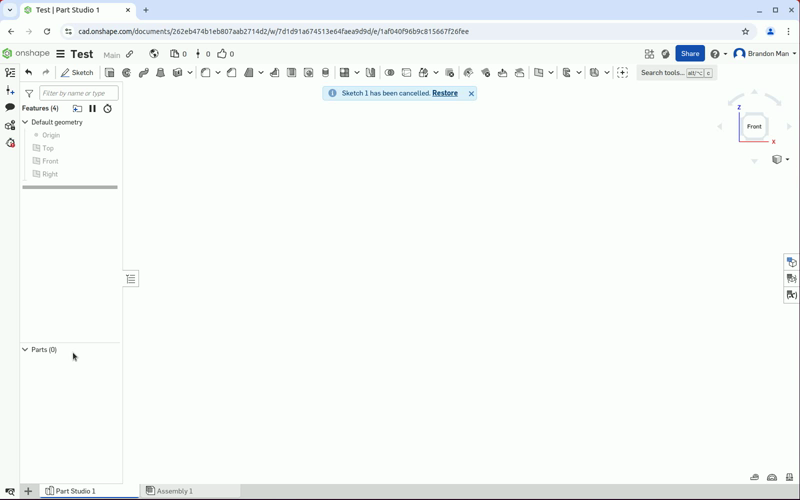
key_up(shift)
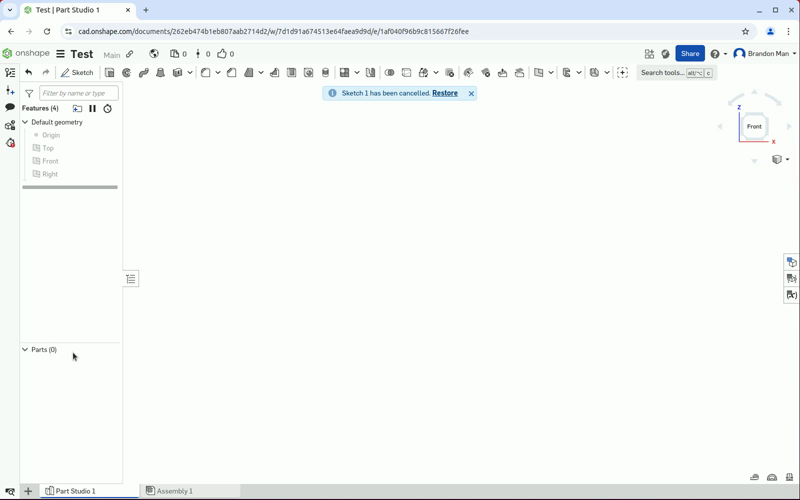
mouse_move(73, 352)
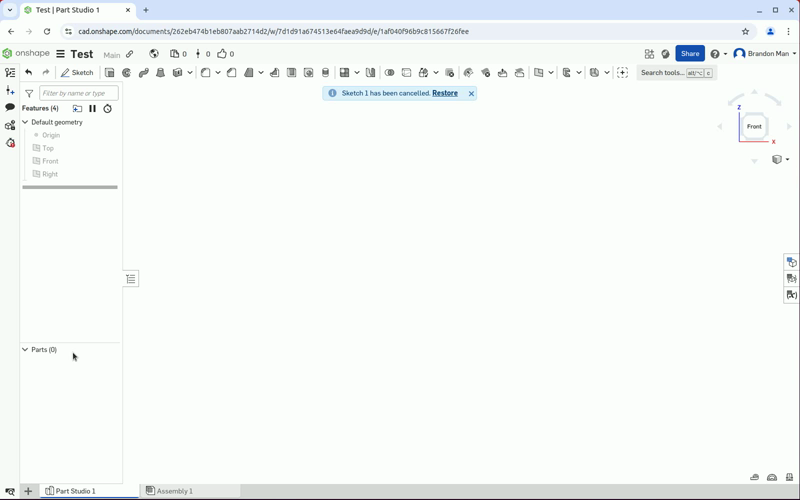
key(shift+y)
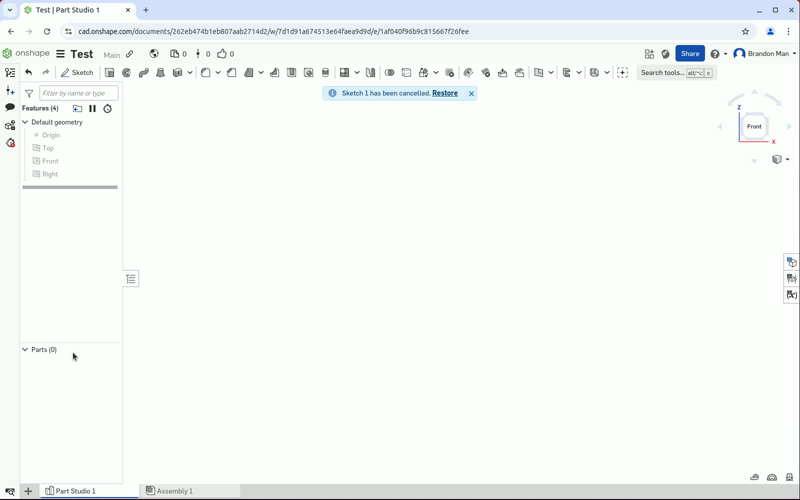
key(shift+s)
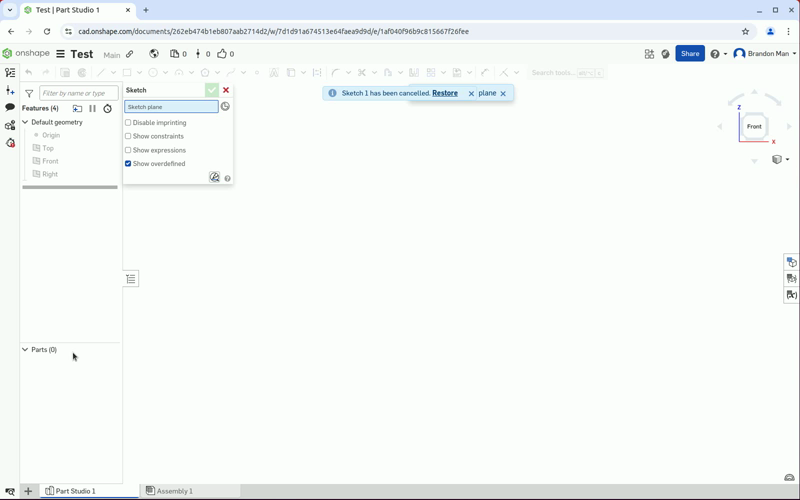
mouse_move(73, 163)
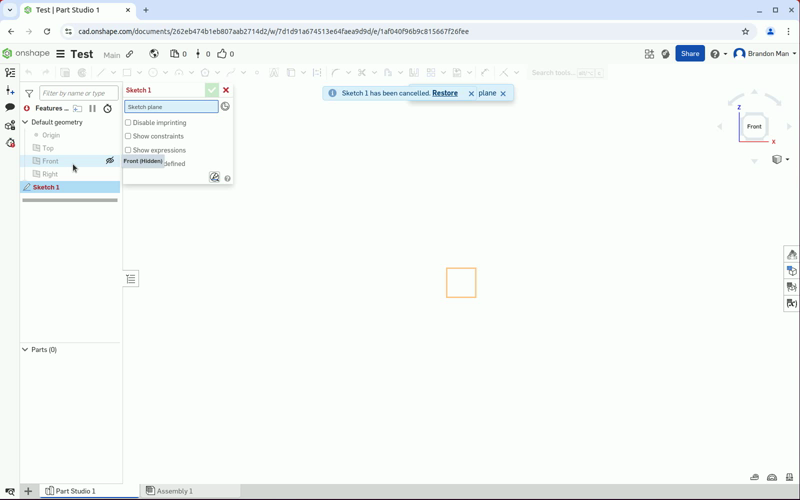
click(73, 163)
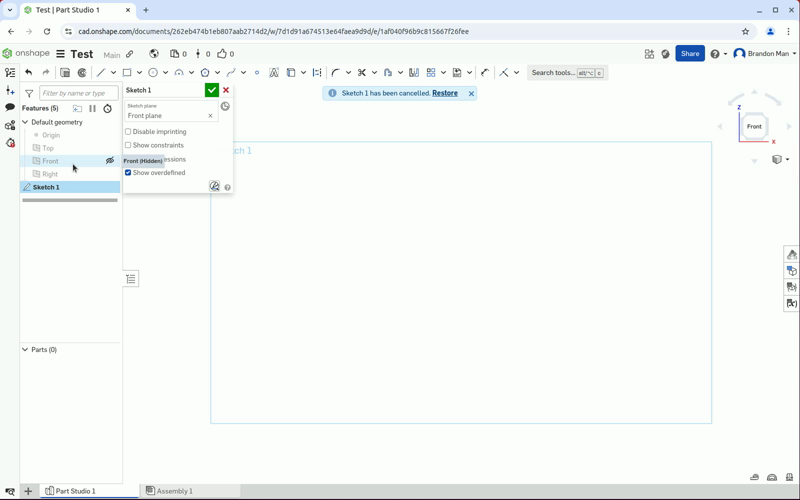
mouse_move(73, 352)
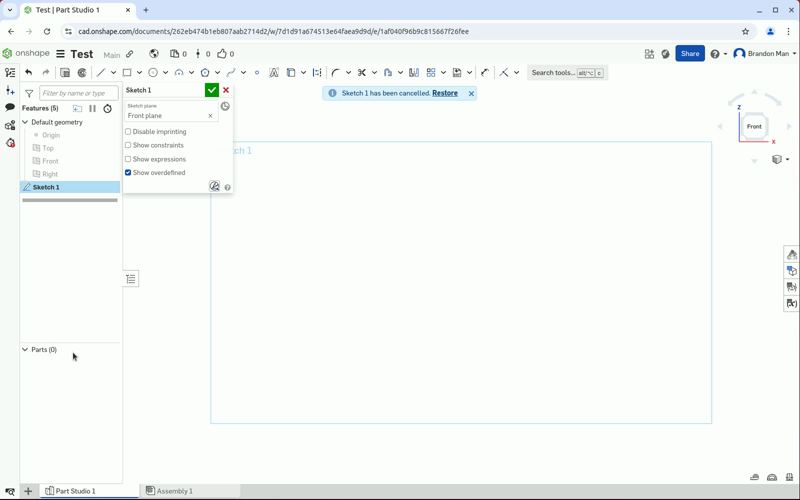
key(y)
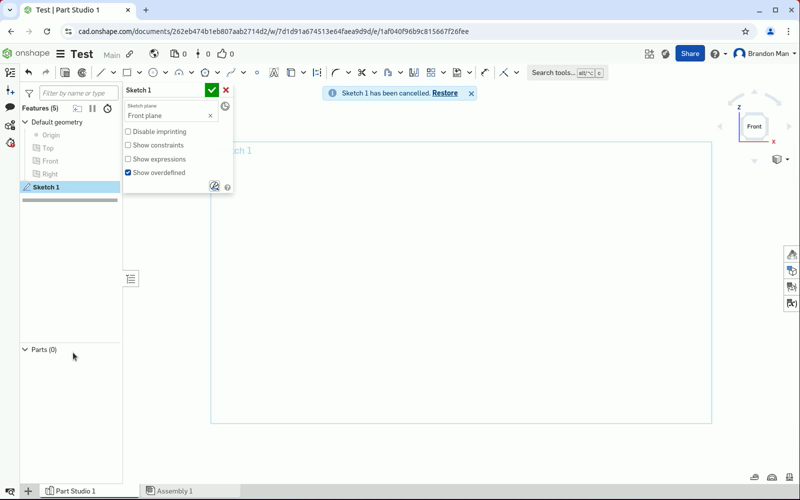
key(l)
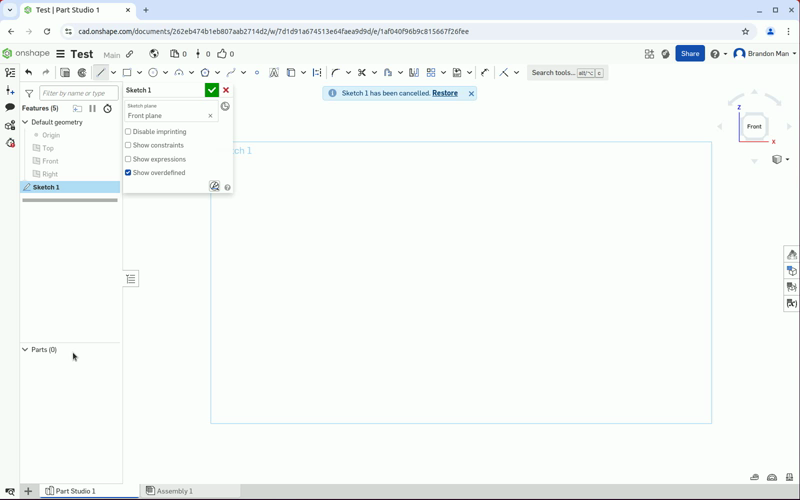
key_down(shift)
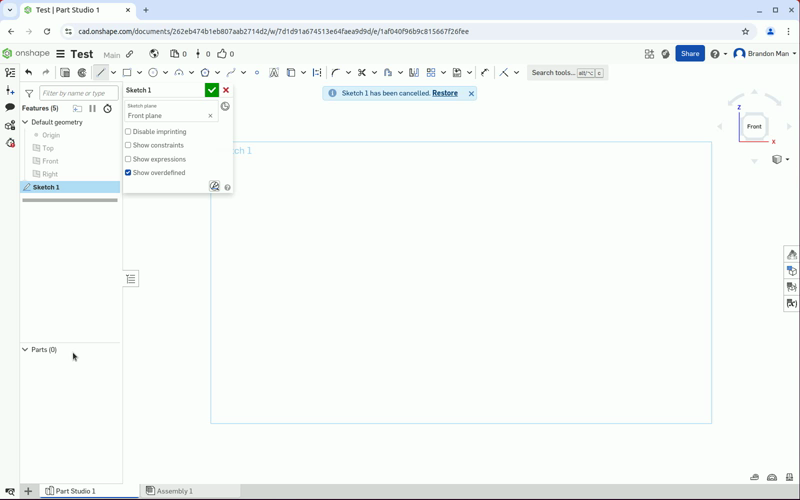
mouse_move(375, 395)
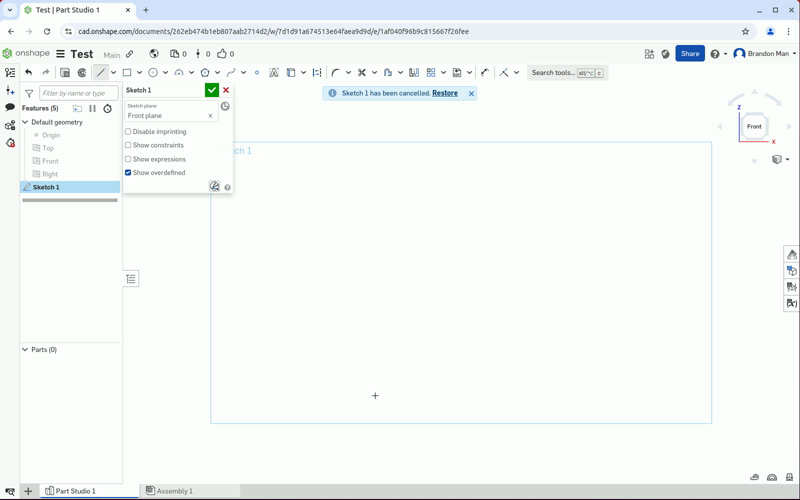
click(375, 395)
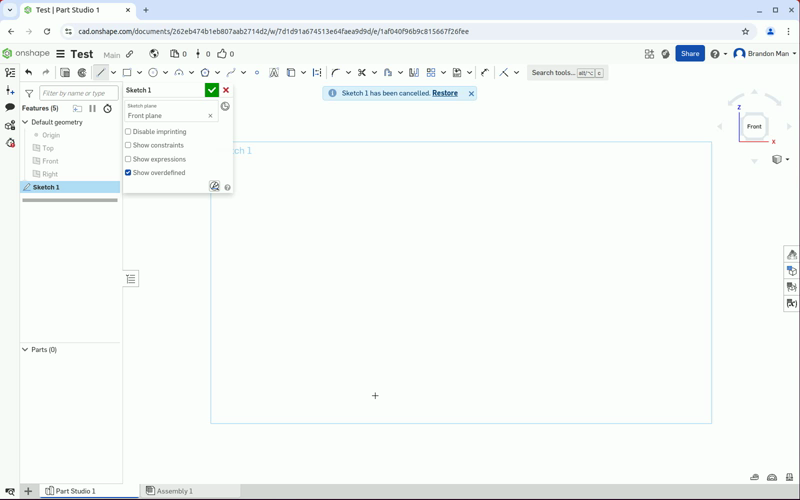
key_up(shift)
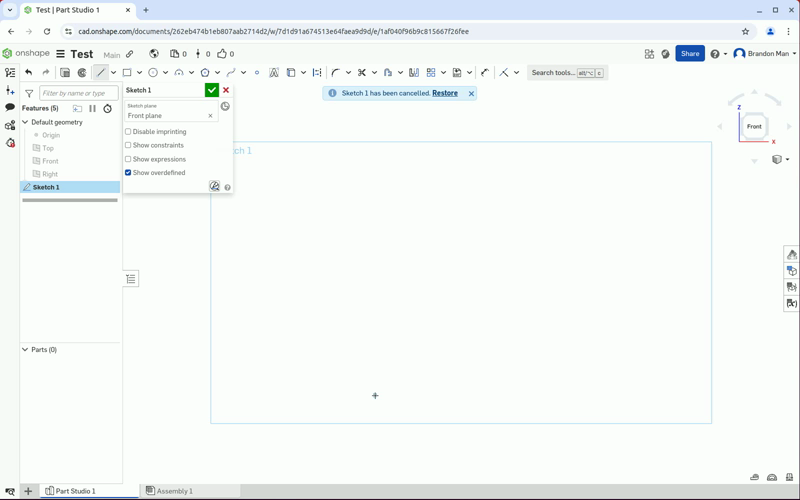
key_down(shift)
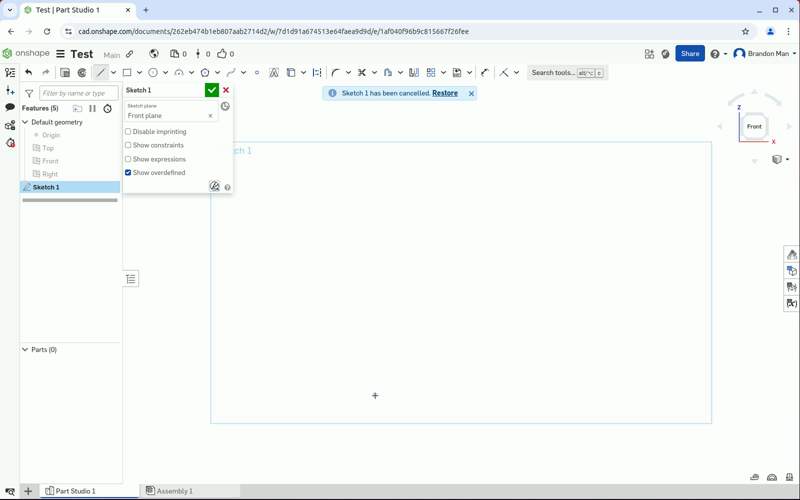
mouse_move(546, 395)
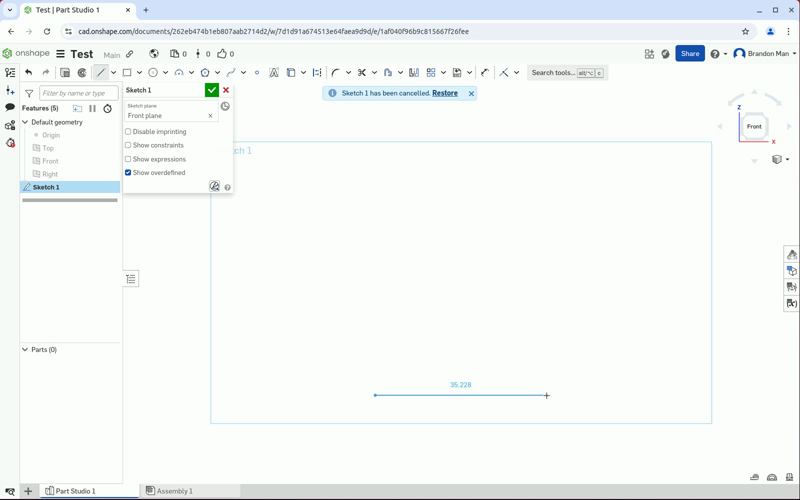
click(546, 395)
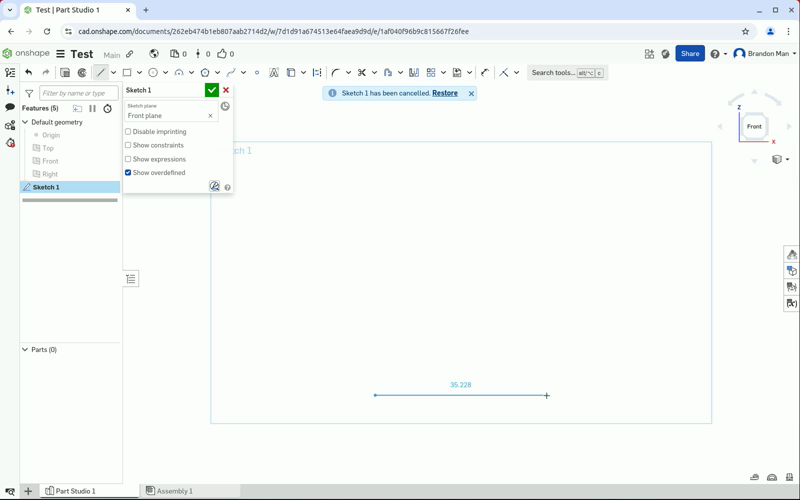
key_up(shift)
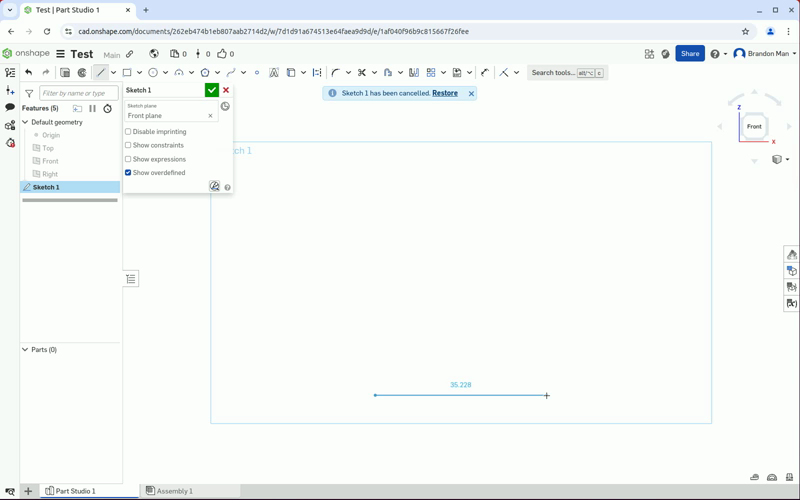
key_down(shift)
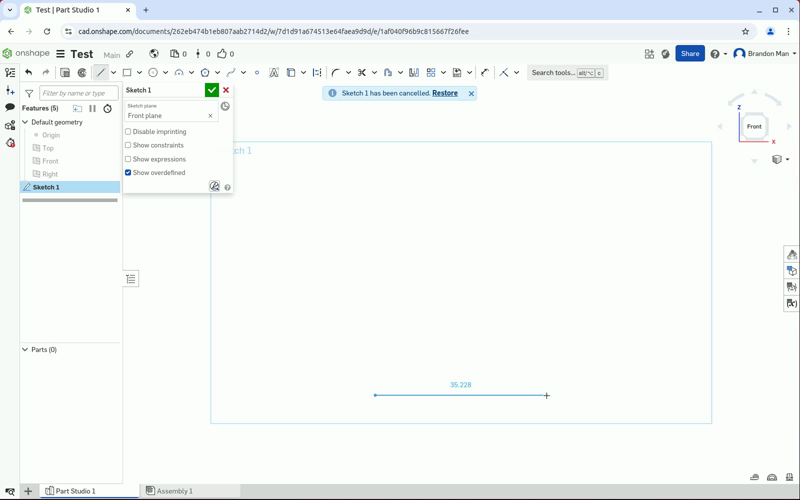
mouse_move(576, 395)
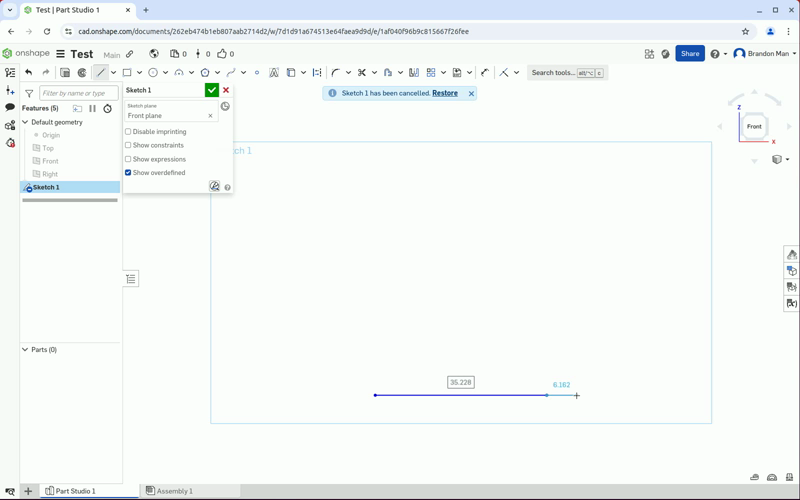
mouse_move(546, 363)
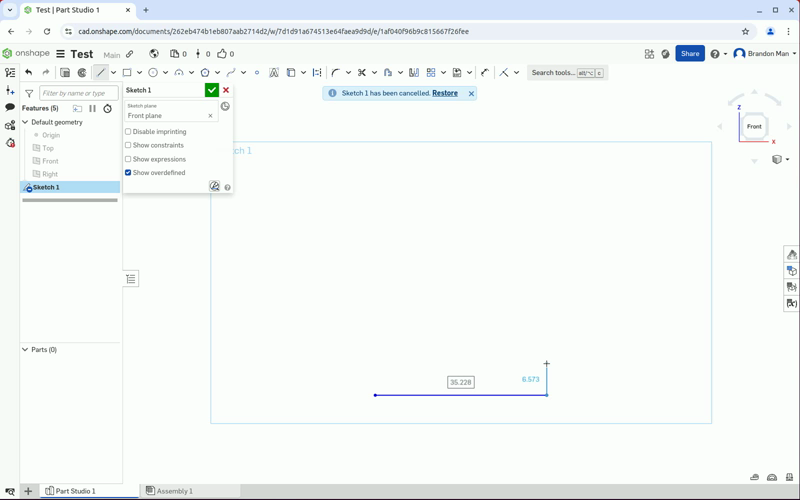
click(546, 363)
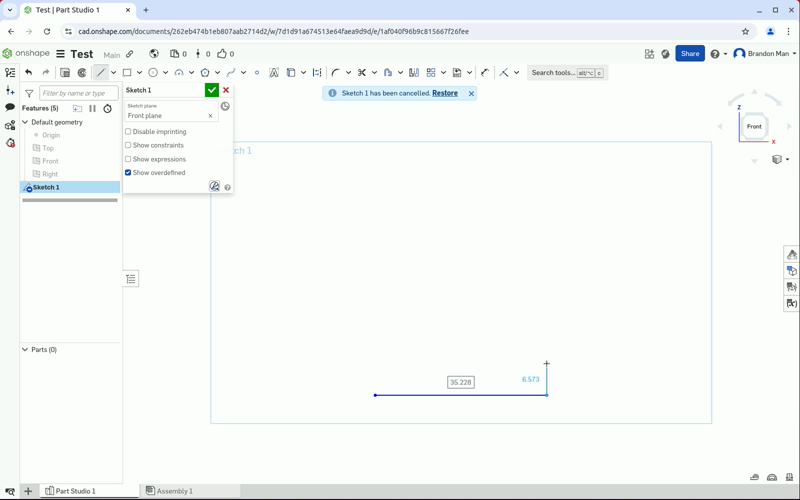
key_up(shift)
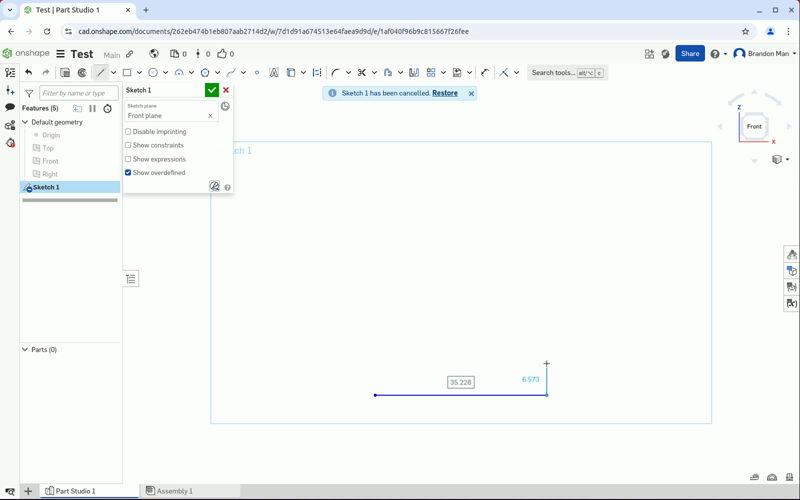
key_down(shift)
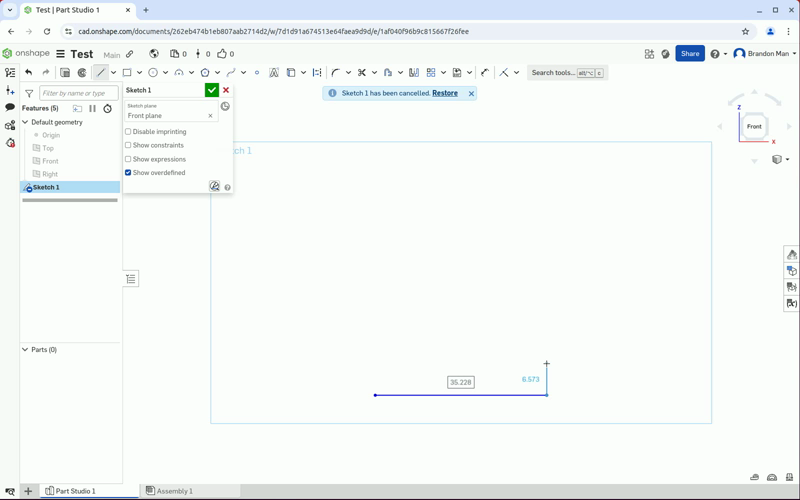
mouse_move(375, 363)
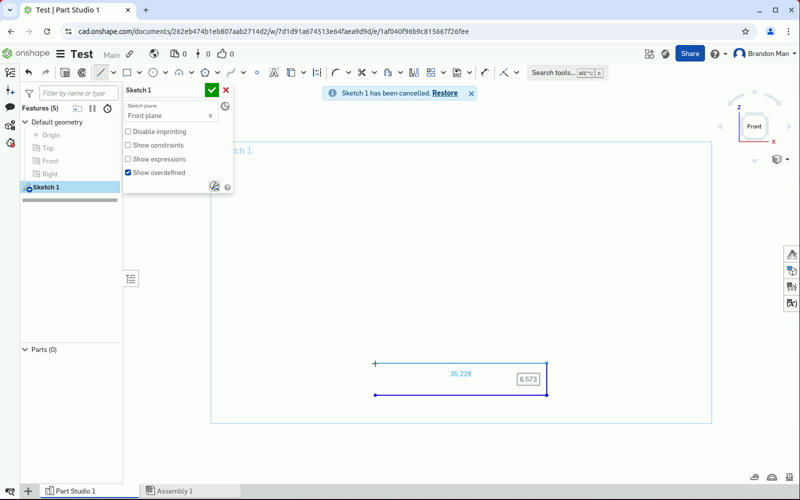
click(375, 363)
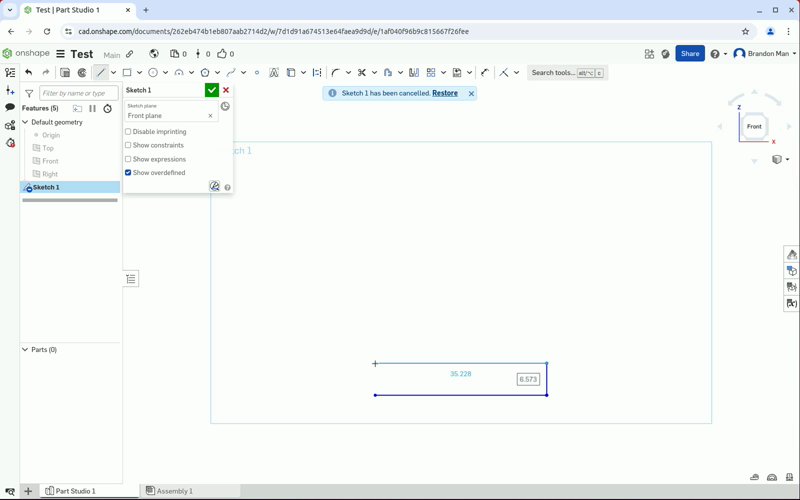
key_up(shift)
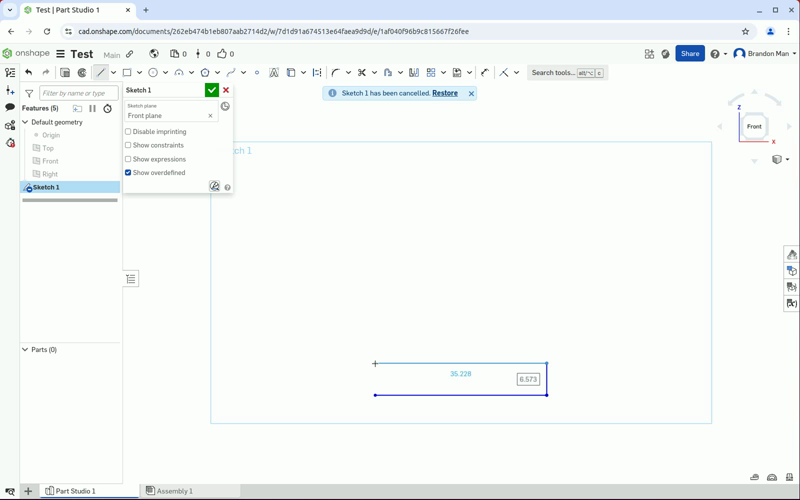
mouse_move(405, 363)
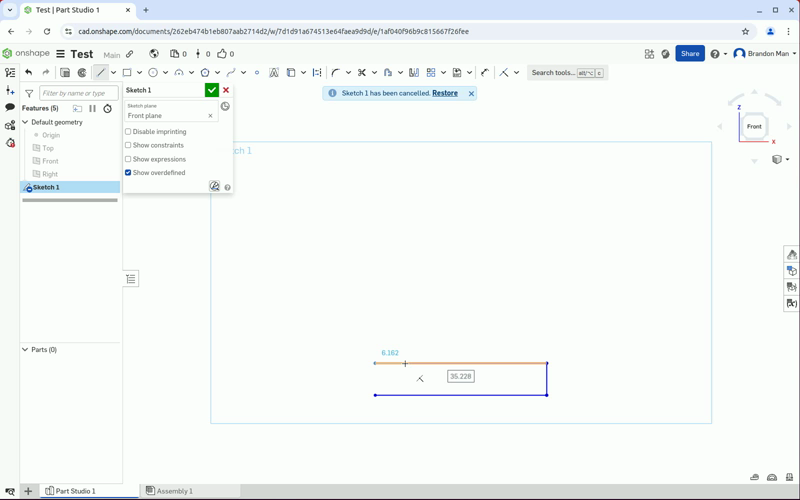
key_down(shift)
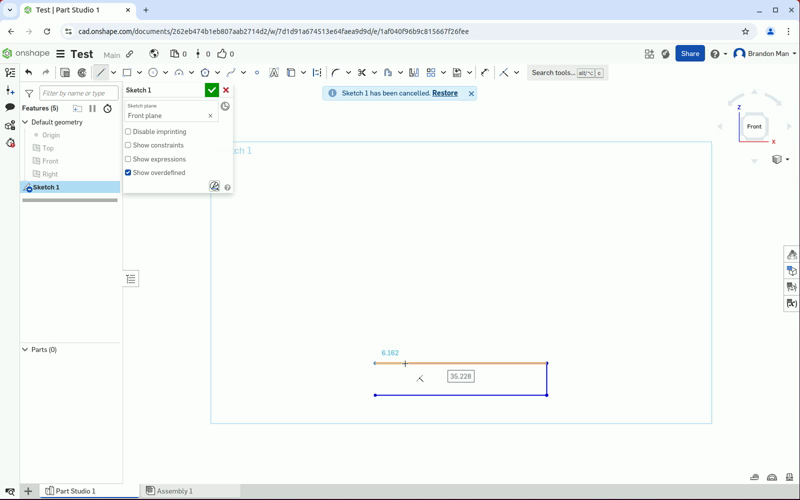
mouse_move(375, 395)
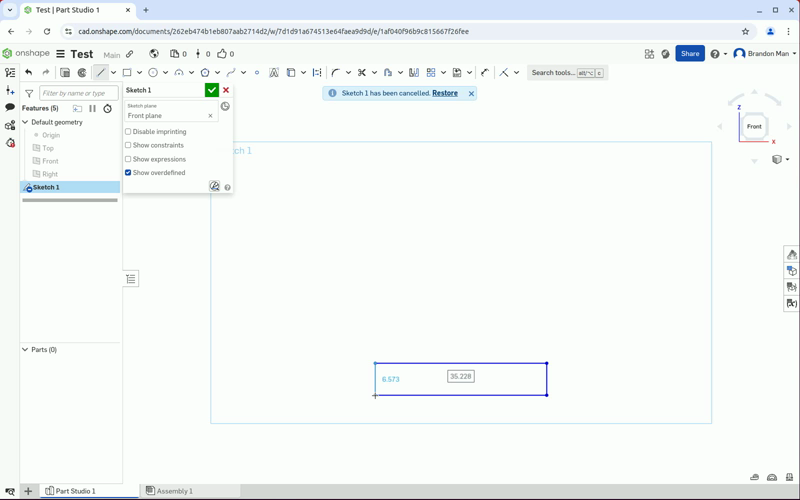
key_up(shift)
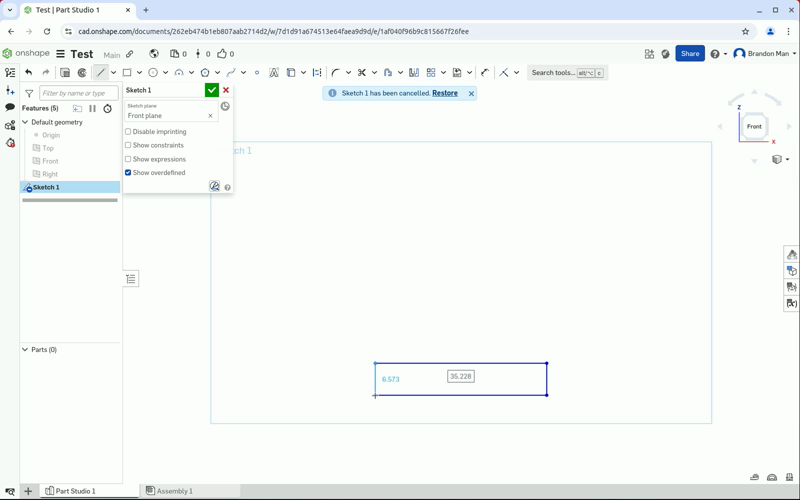
click(375, 395)
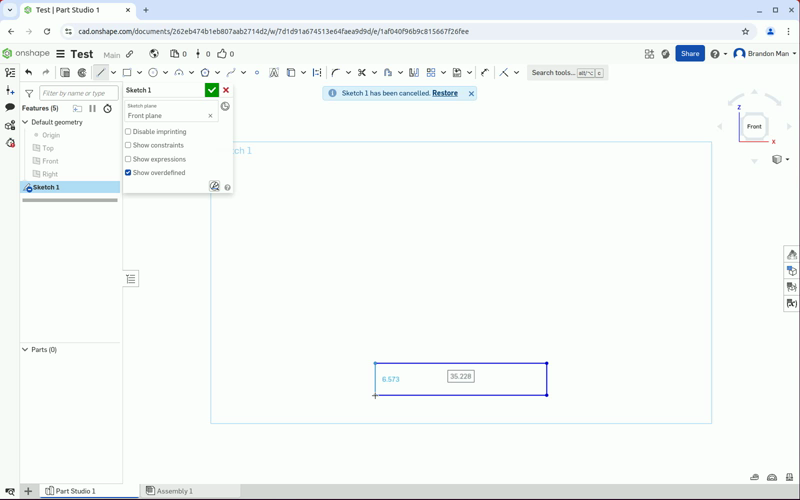
key(esc)
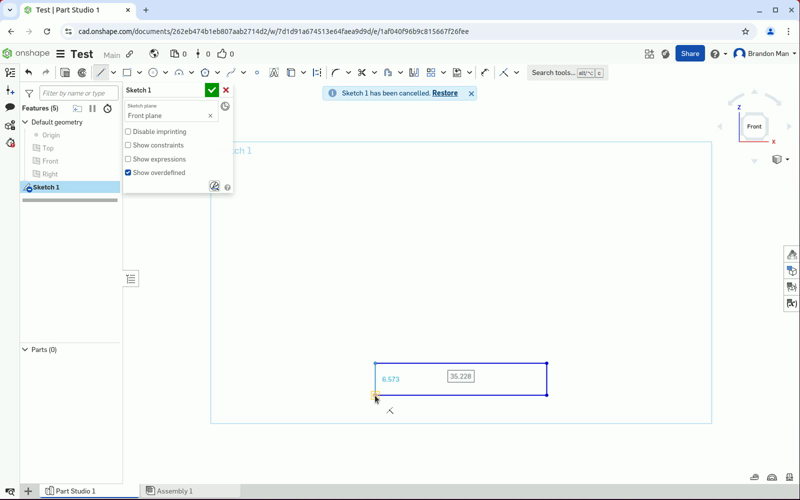
mouse_move(397, 386)
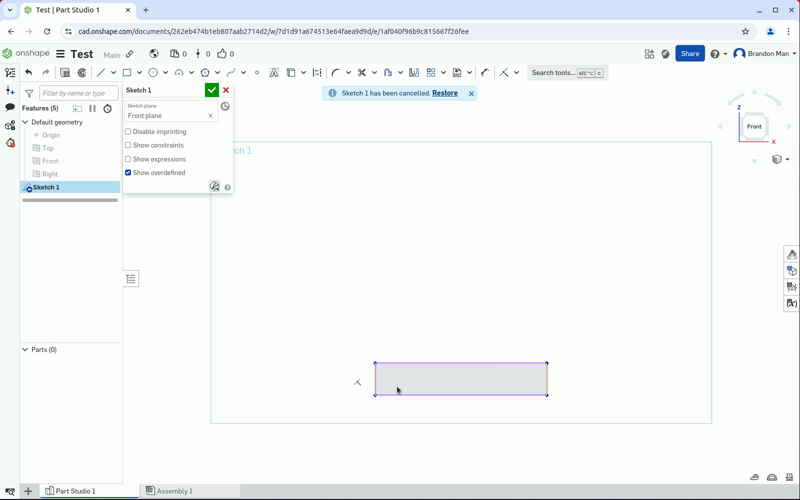
click(397, 386)
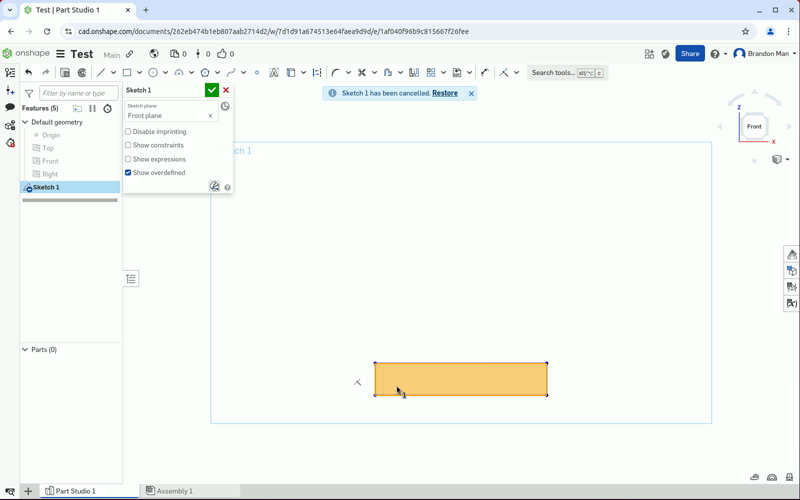
mouse_move(73, 352)
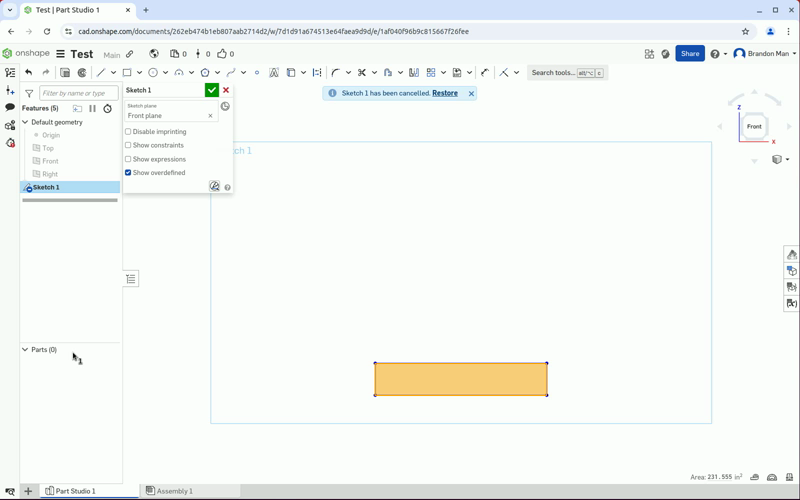
key(shift+y)
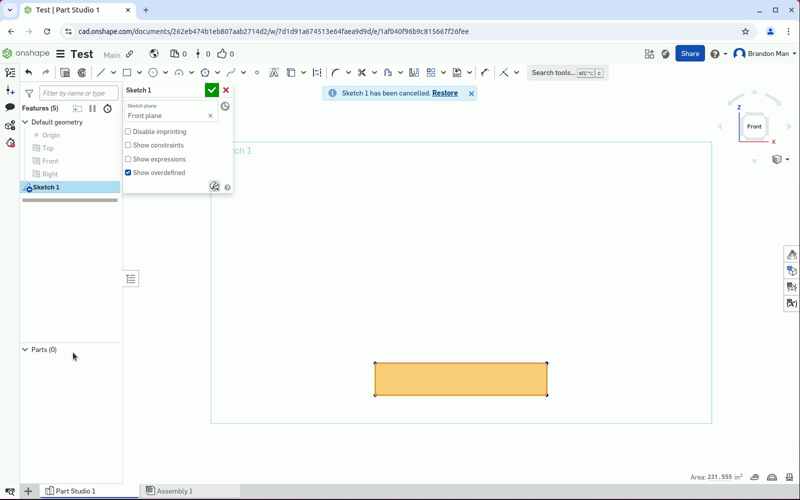
key(shift+e)
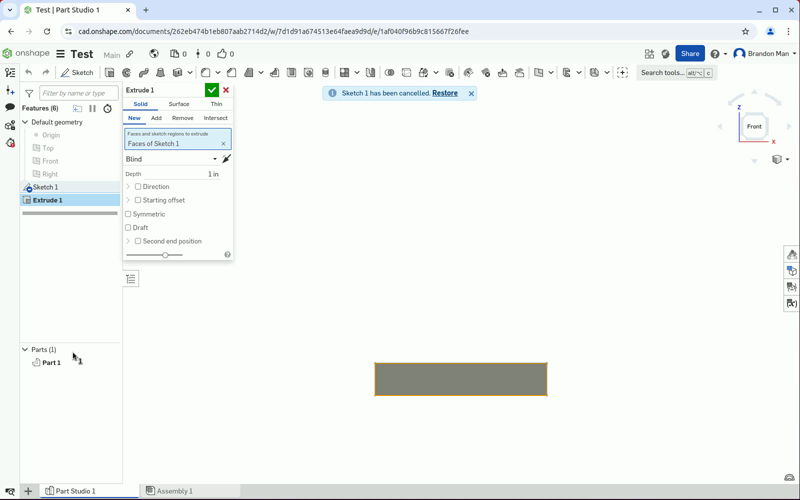
mouse_move(143, 106)
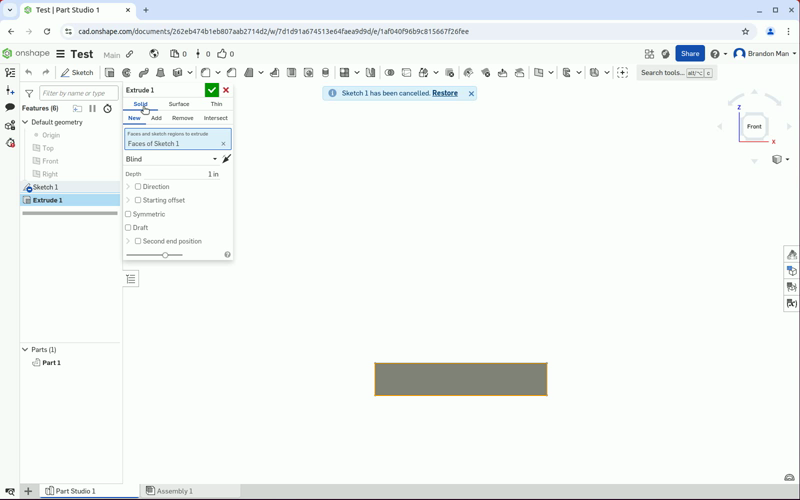
click(143, 106)
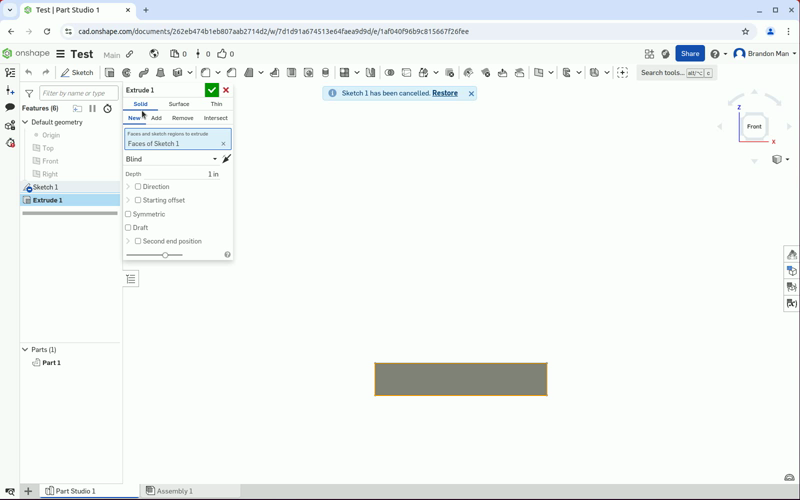
mouse_move(137, 120)
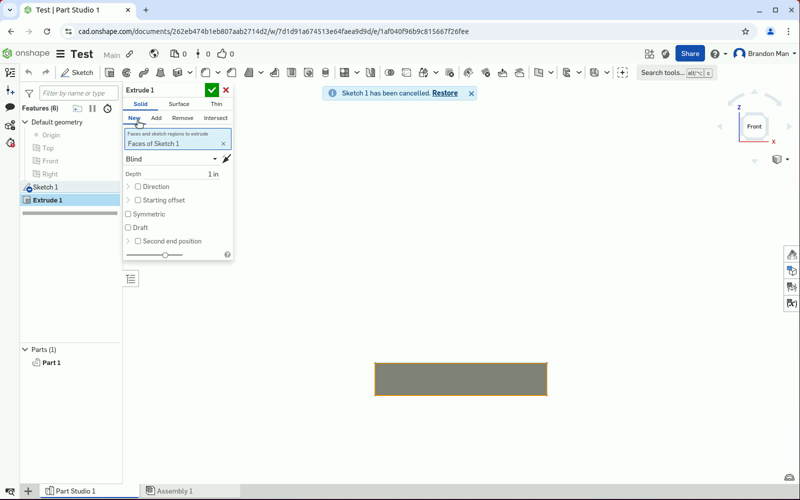
click(137, 120)
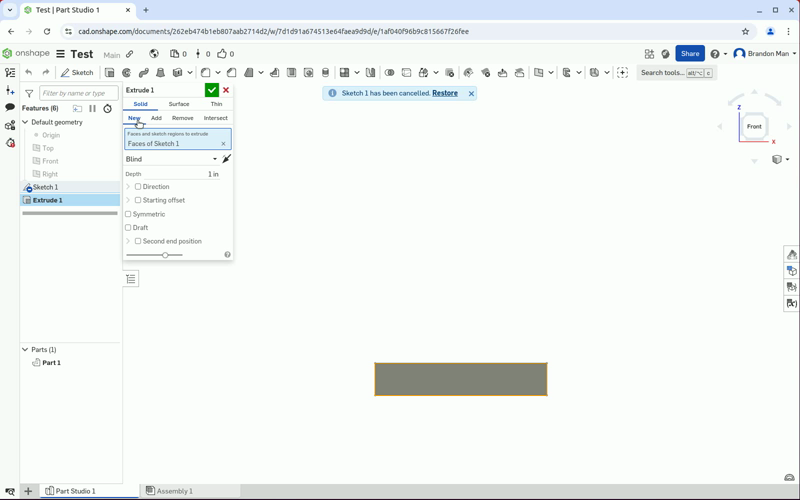
key(tab, 4)
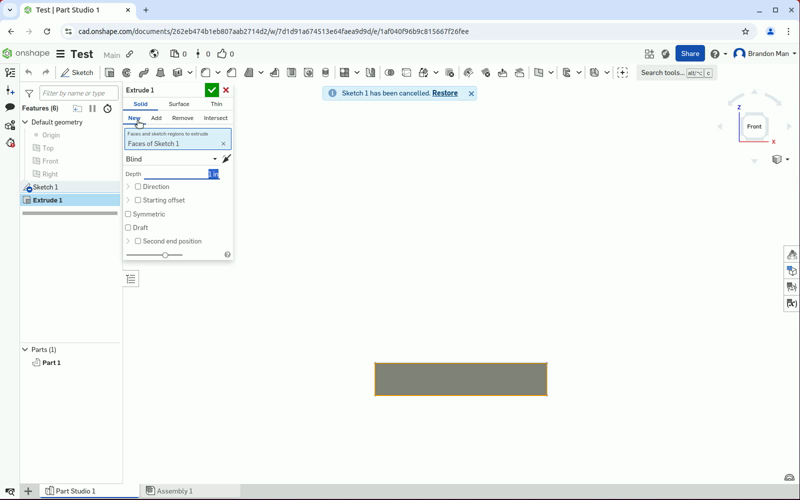
text(2.648)
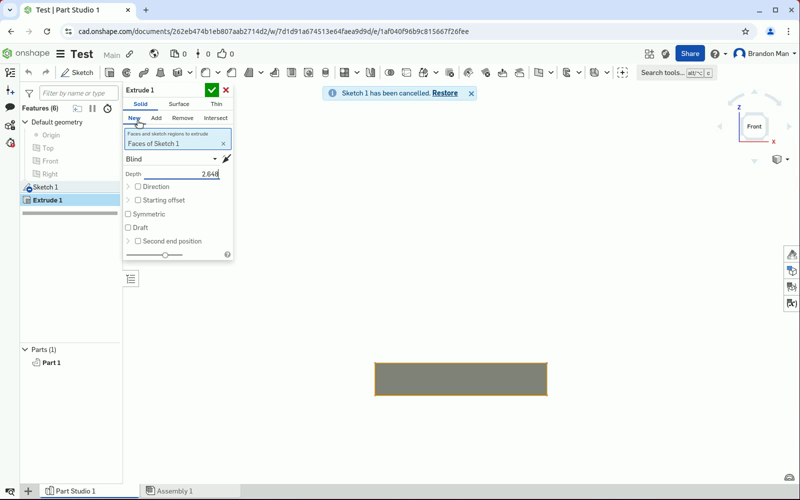
key(enter)
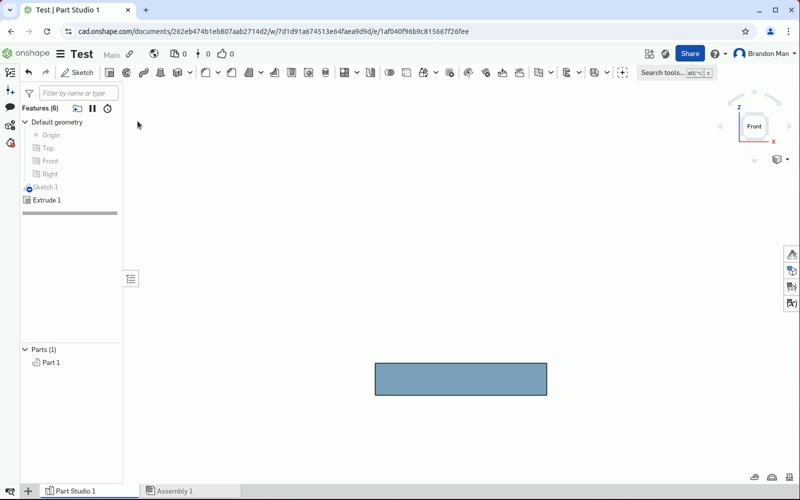
key(shift+h)
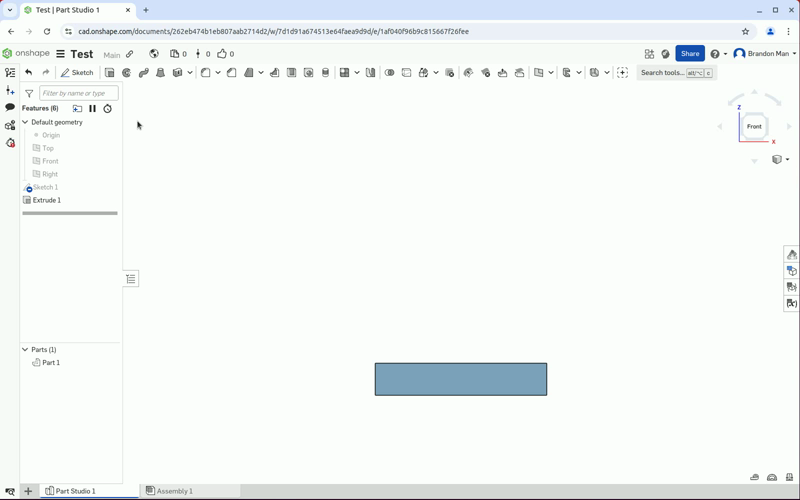
key(shift+h)
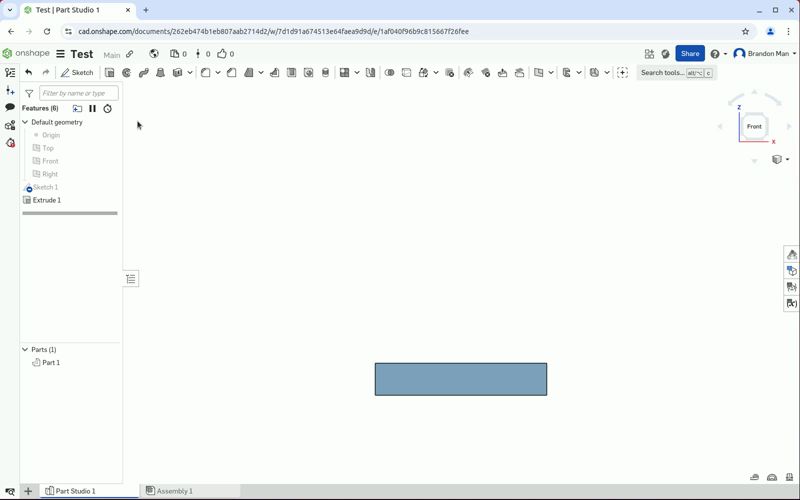
mouse_move(73, 189)
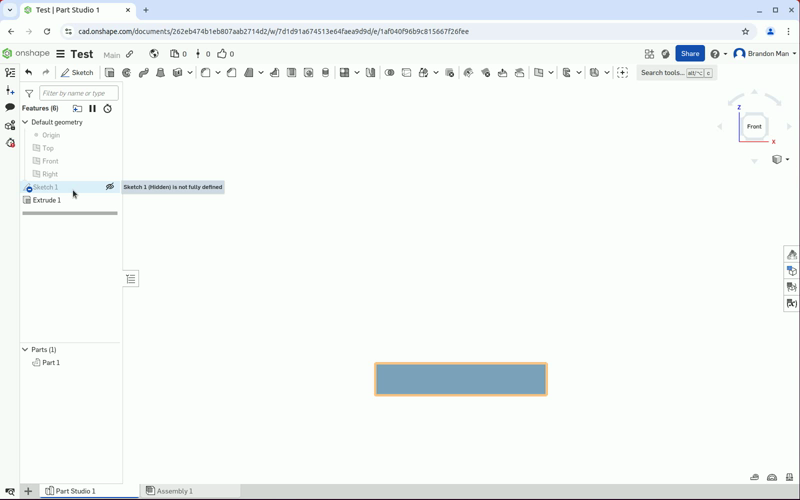
click(73, 189)
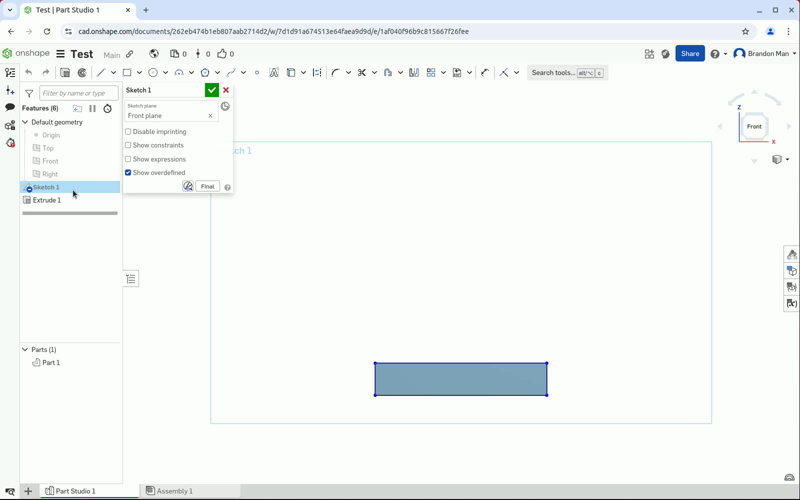
mouse_move(229, 92)
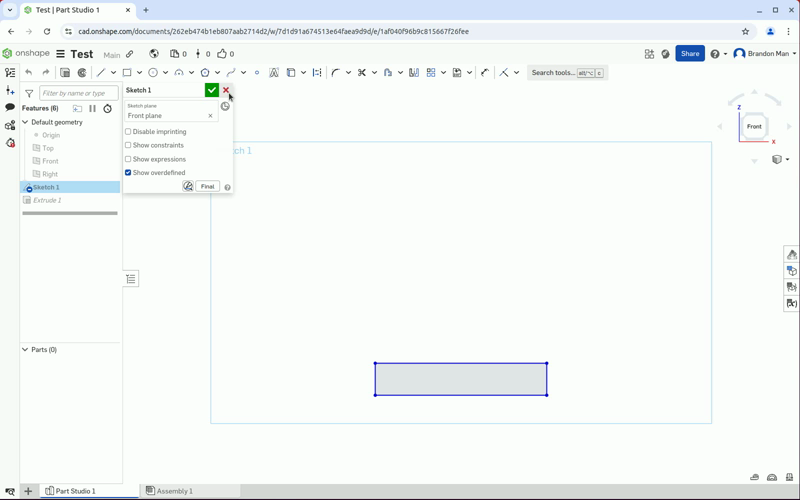
click(229, 92)
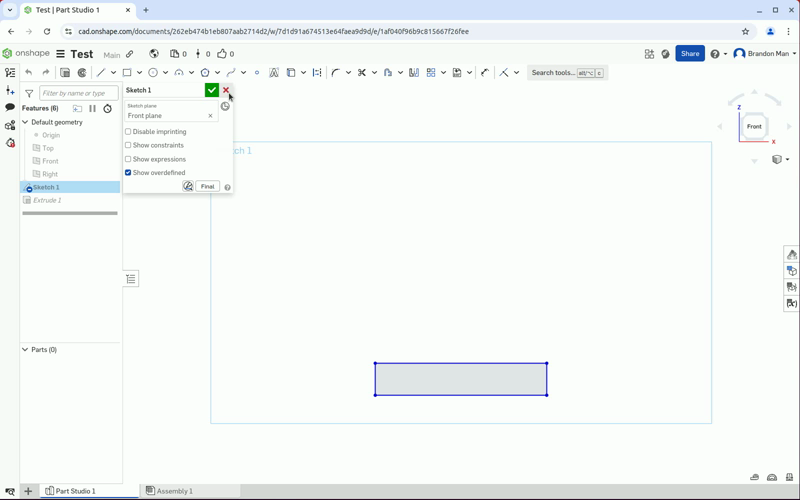
key(shift+s)
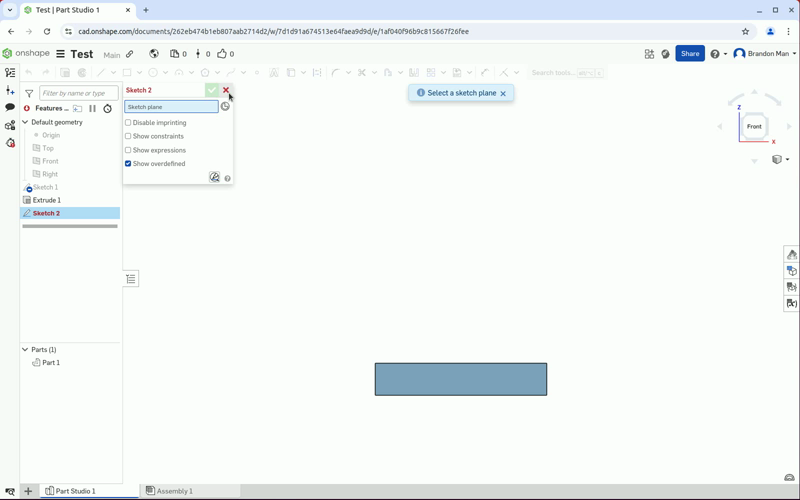
mouse_move(73, 163)
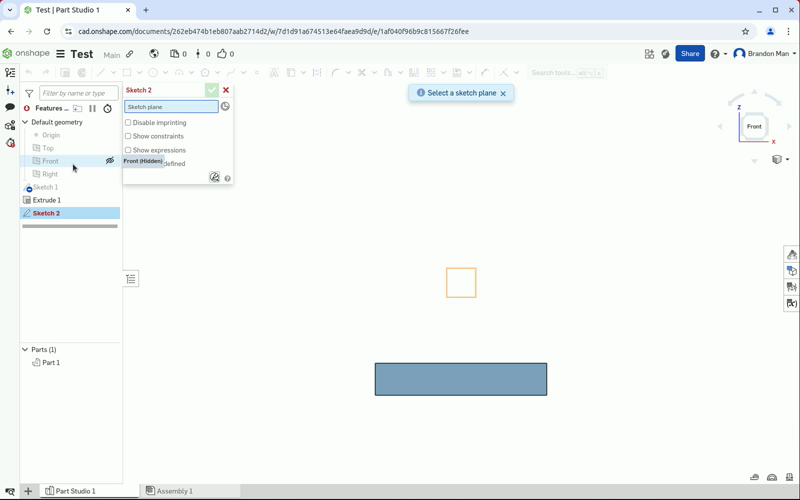
click(73, 163)
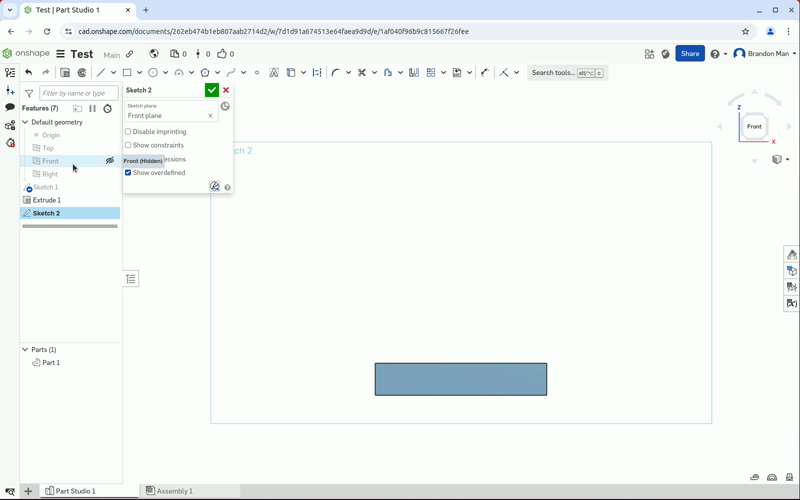
mouse_move(73, 352)
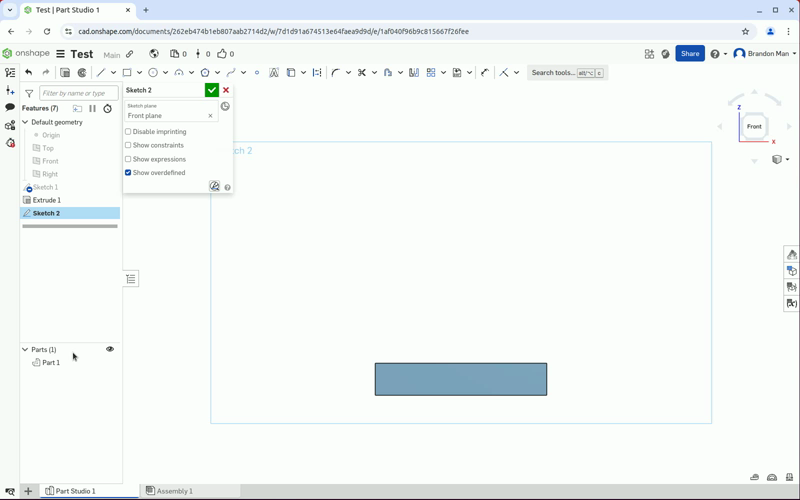
key(y)
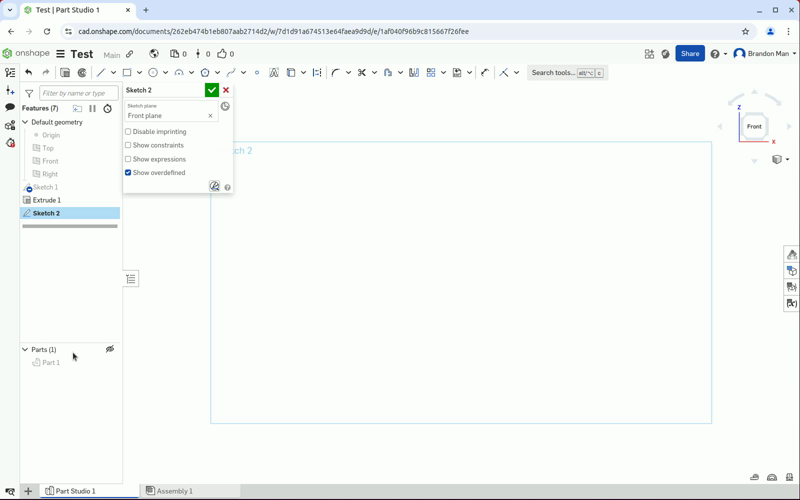
key(l)
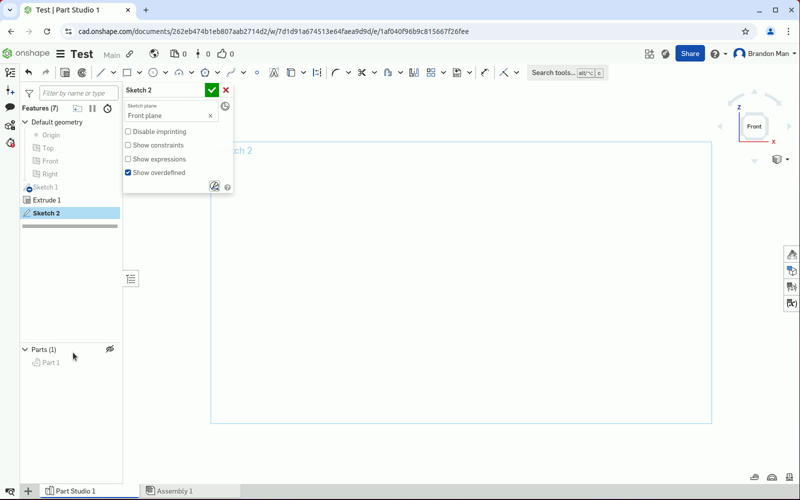
key_down(shift)
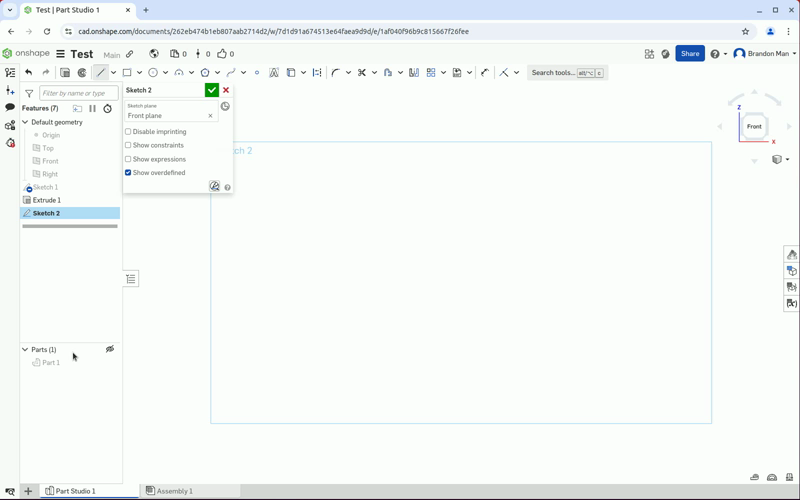
mouse_move(427, 309)
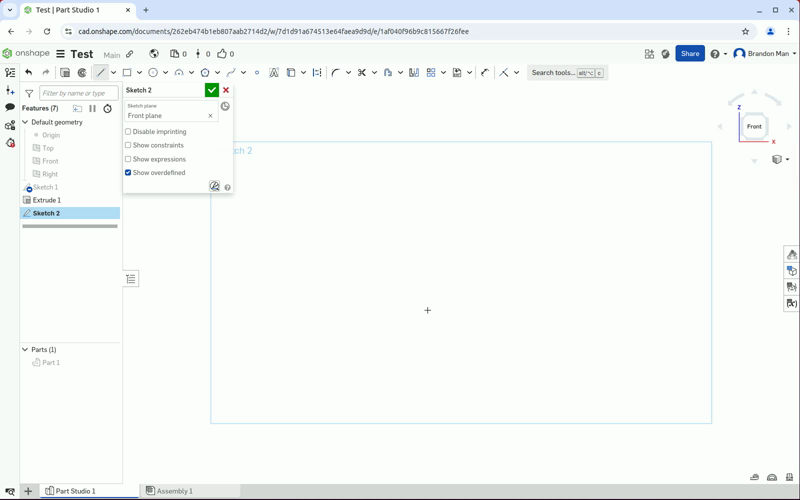
click(427, 309)
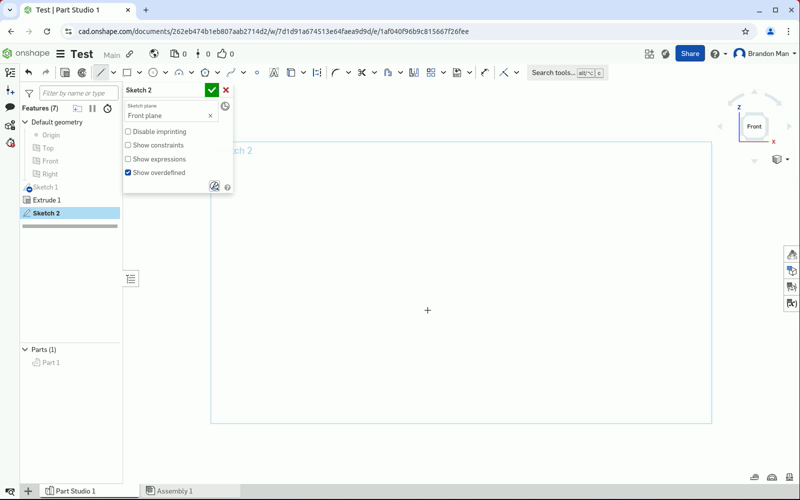
key_up(shift)
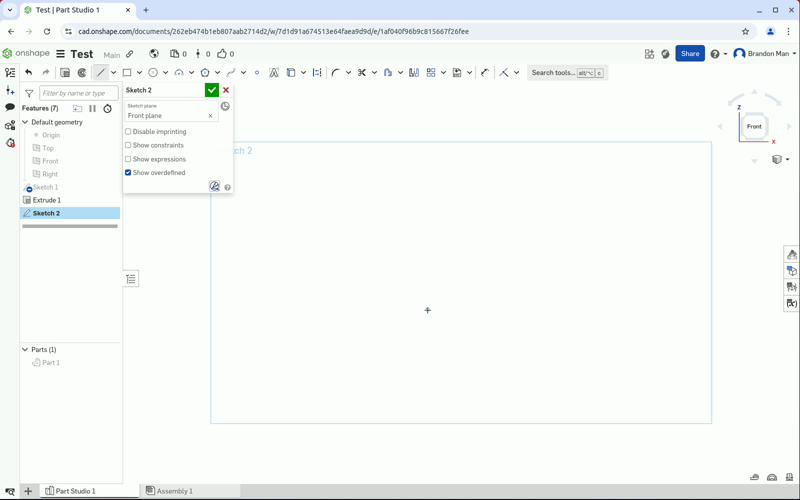
key_down(shift)
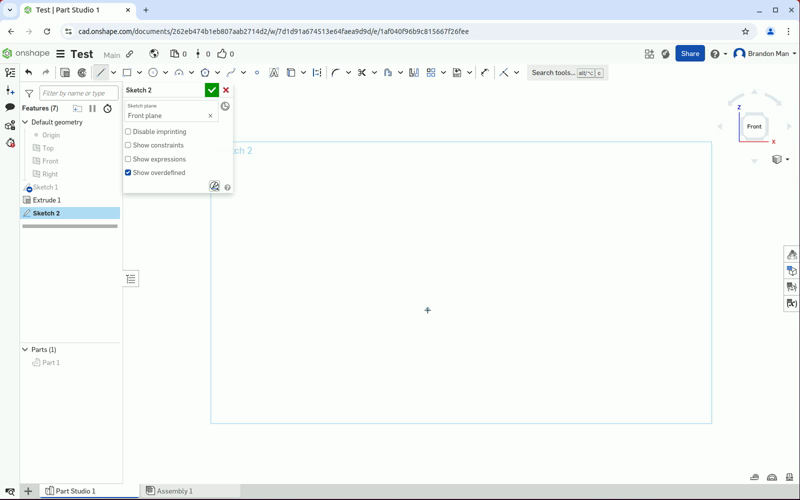
mouse_move(457, 309)
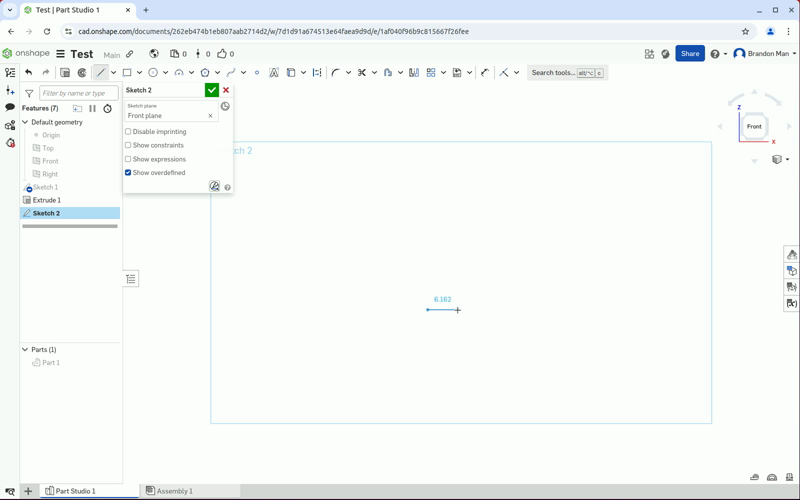
mouse_move(451, 309)
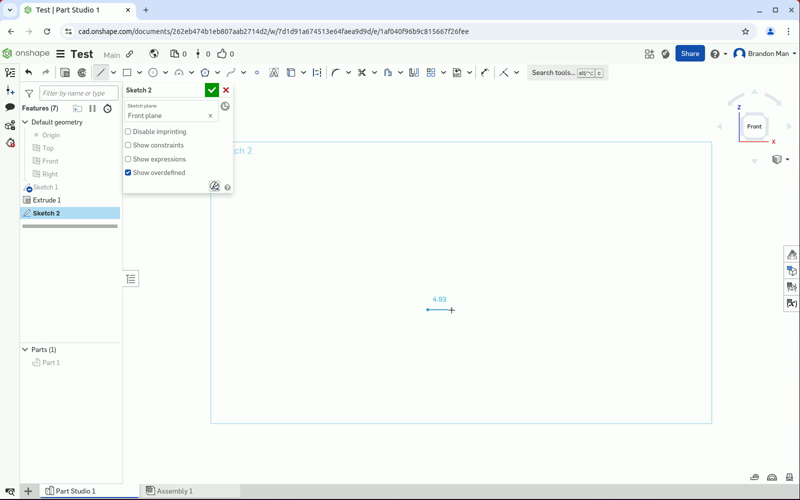
click(451, 309)
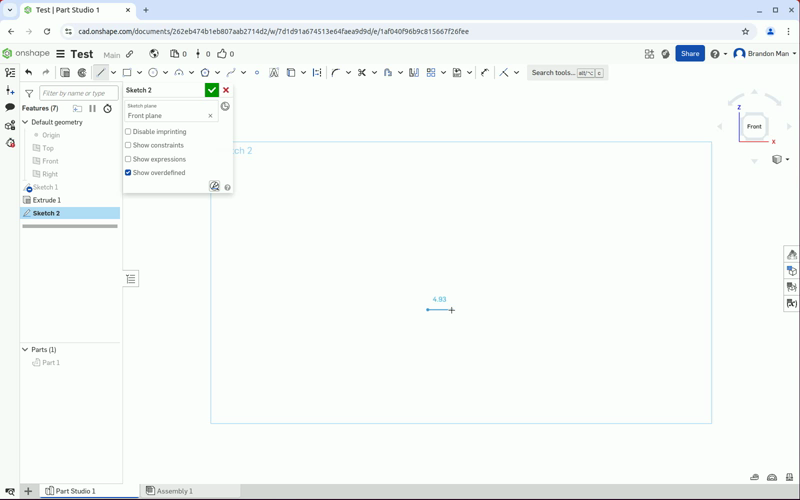
key_up(shift)
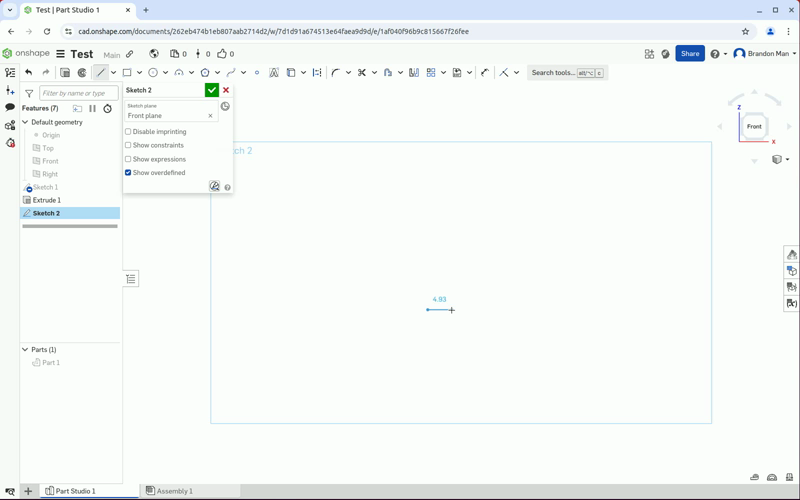
key_down(shift)
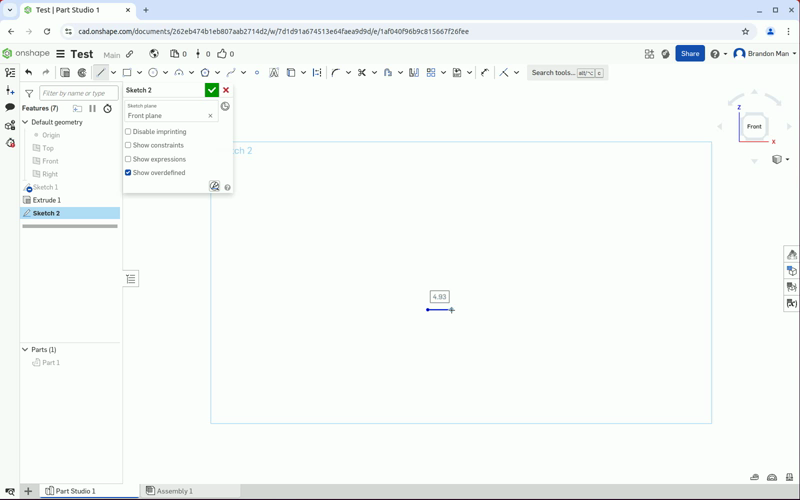
mouse_move(451, 183)
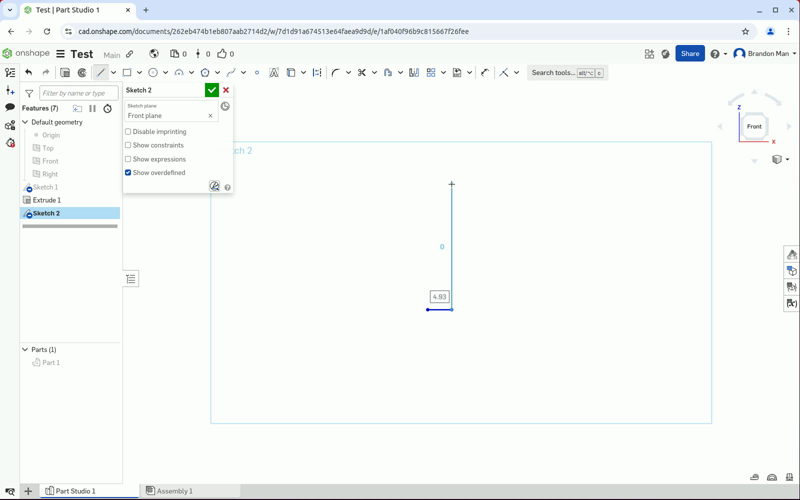
click(451, 183)
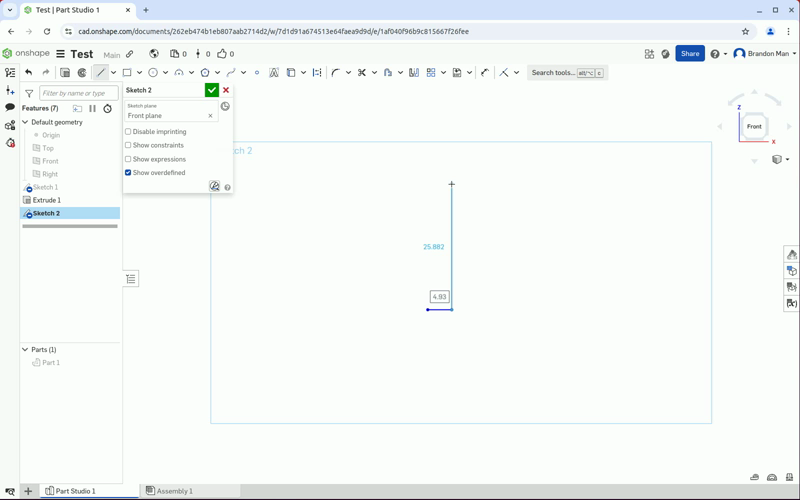
key_up(shift)
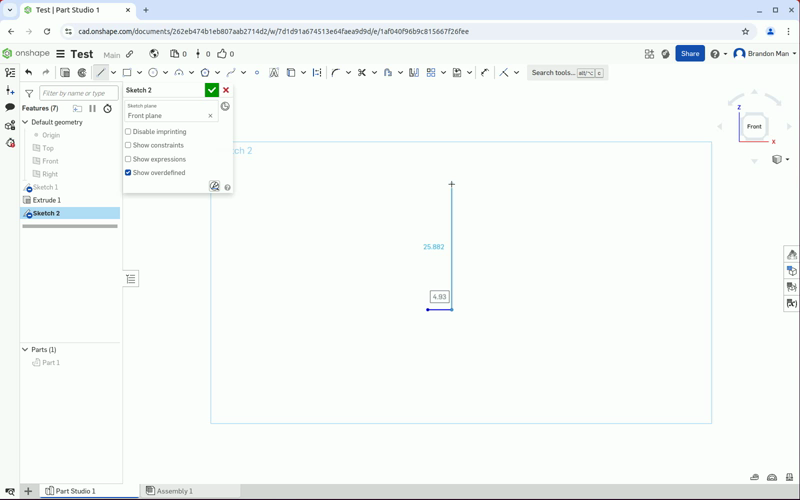
key_down(shift)
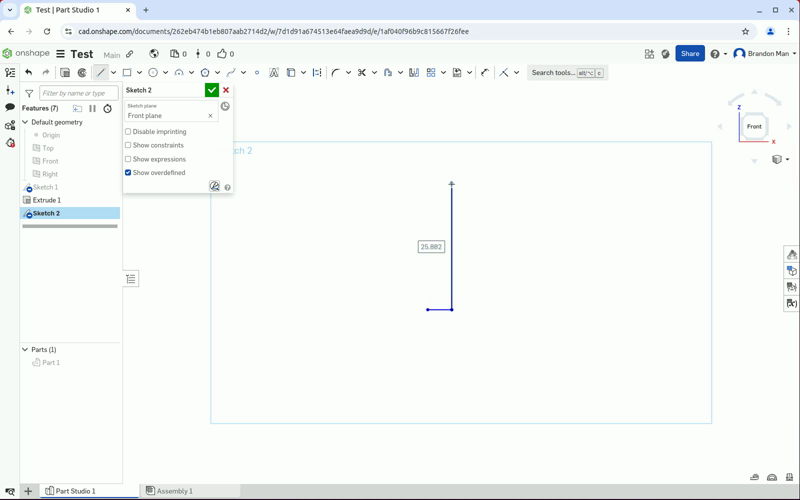
mouse_move(481, 183)
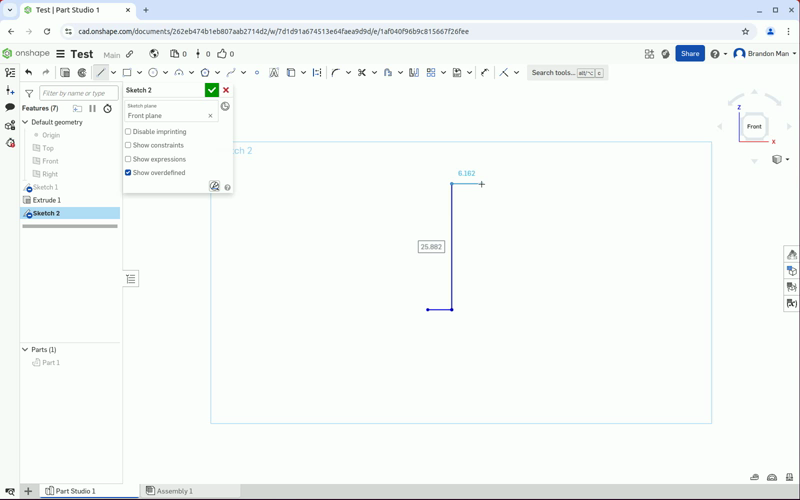
mouse_move(470, 183)
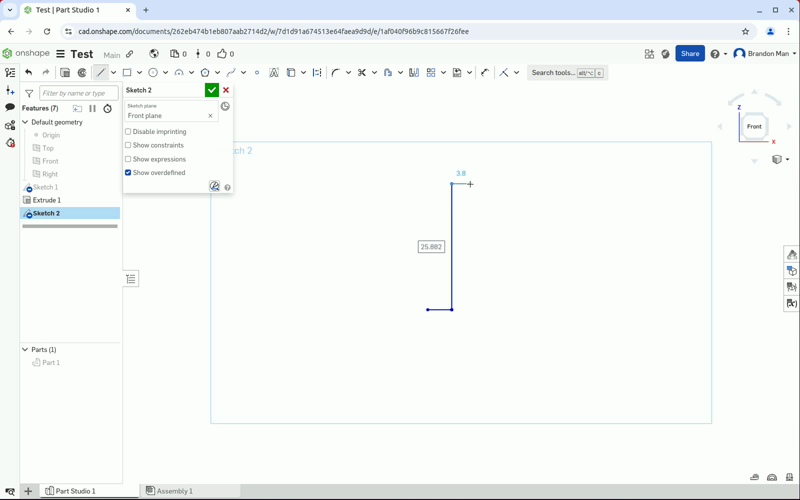
click(470, 183)
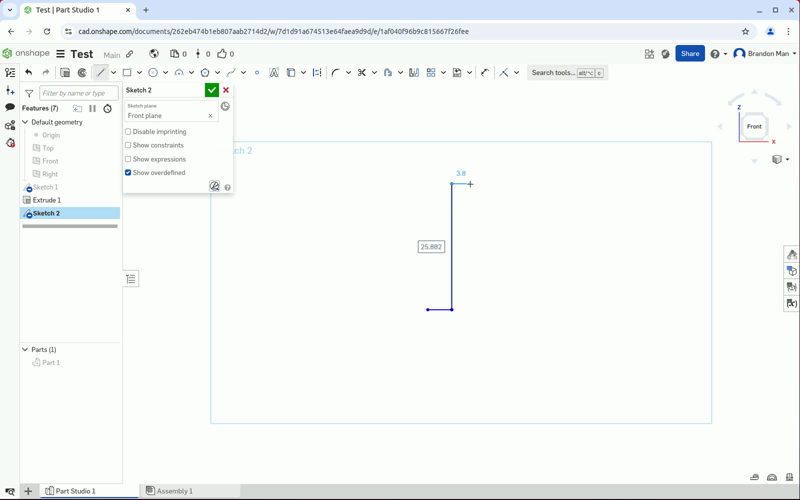
key_up(shift)
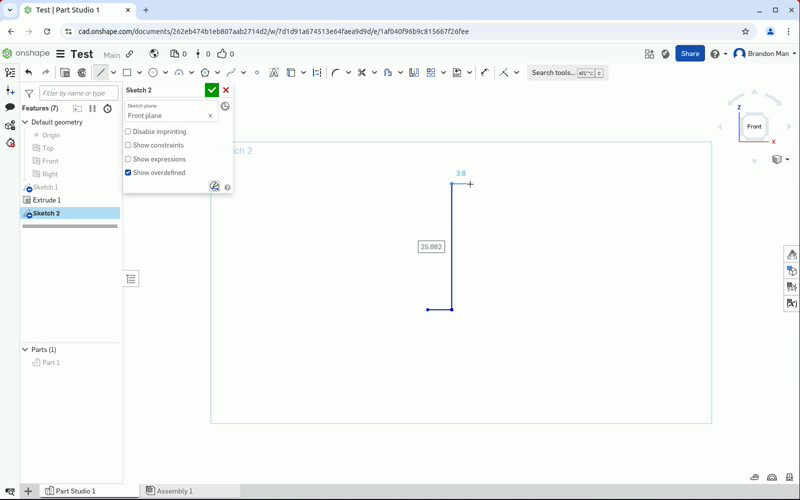
key_down(shift)
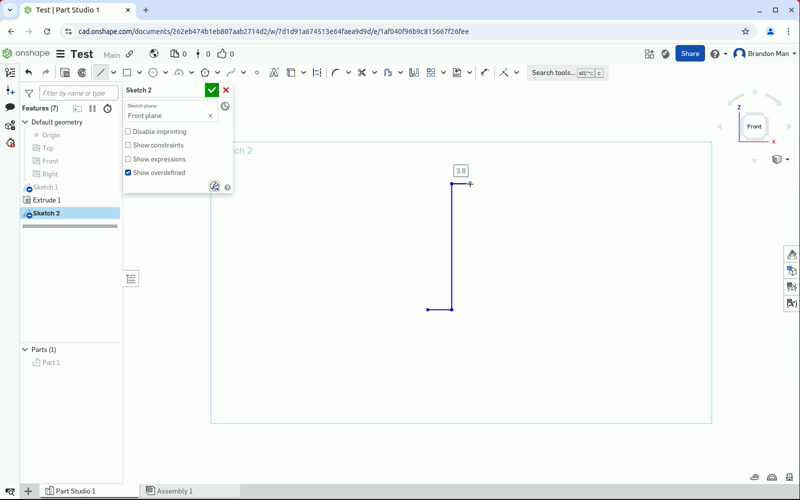
mouse_move(470, 309)
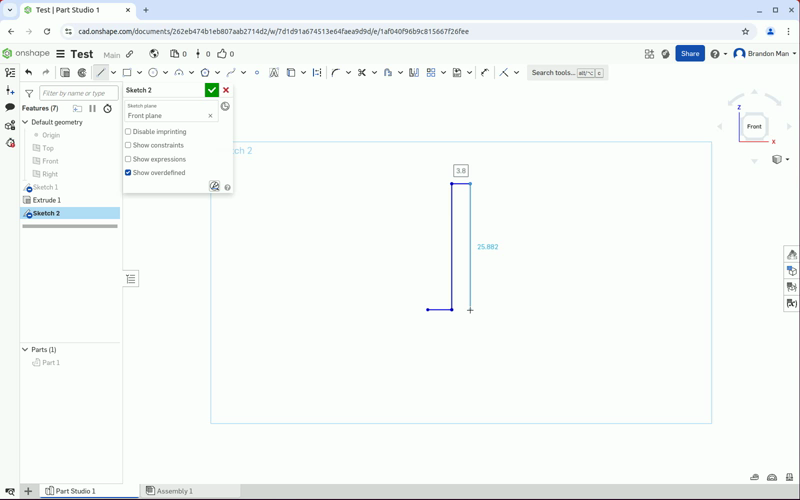
click(470, 309)
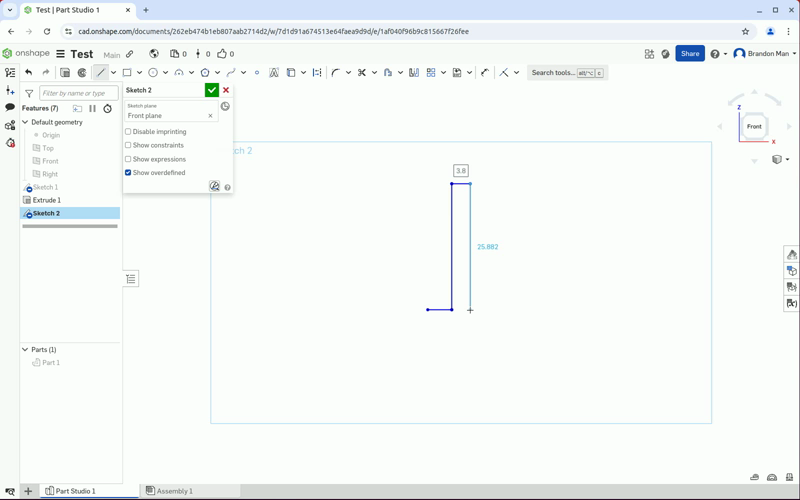
key_up(shift)
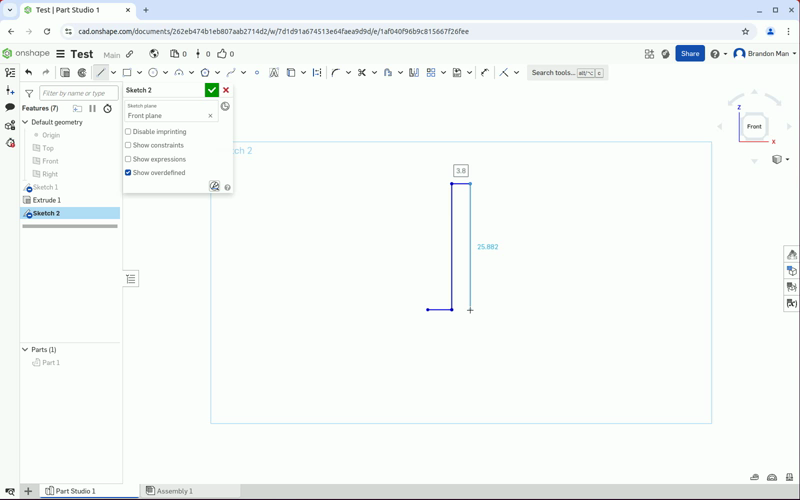
key_down(shift)
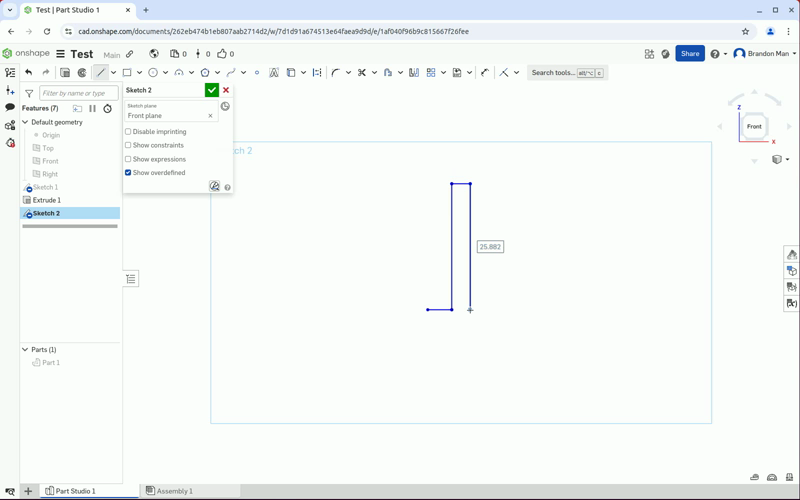
mouse_move(500, 309)
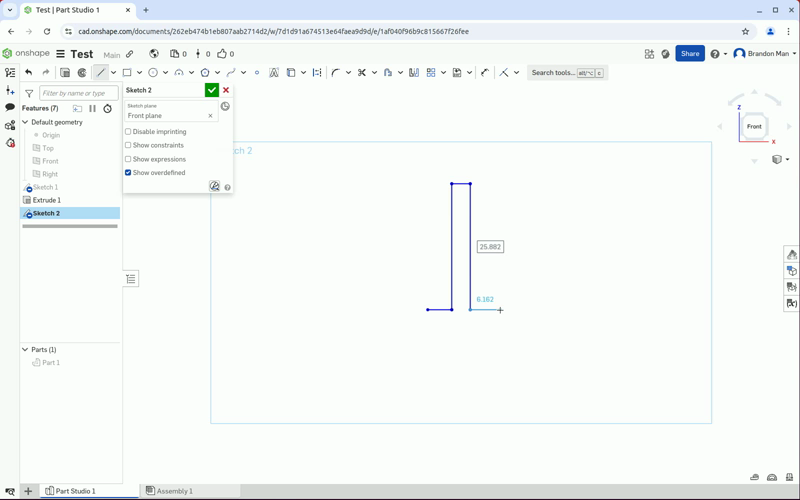
mouse_move(493, 309)
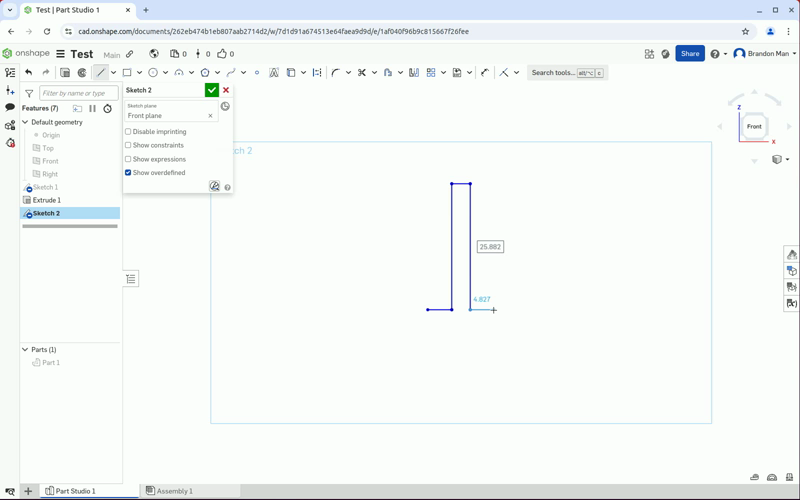
click(493, 309)
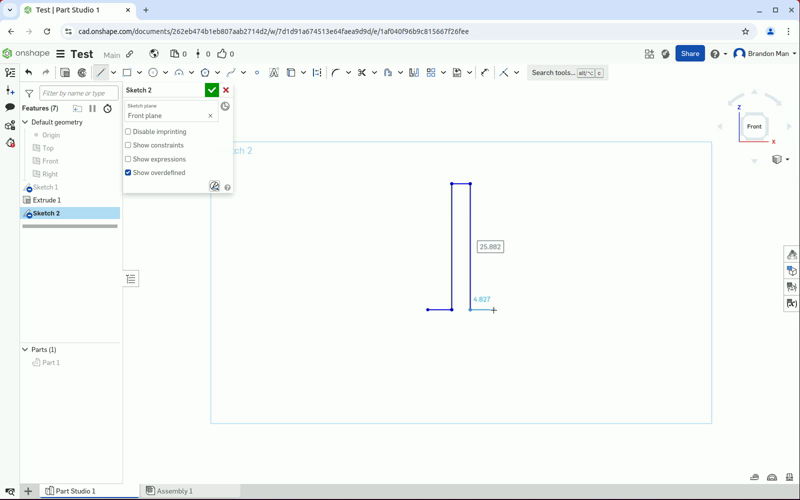
key_up(shift)
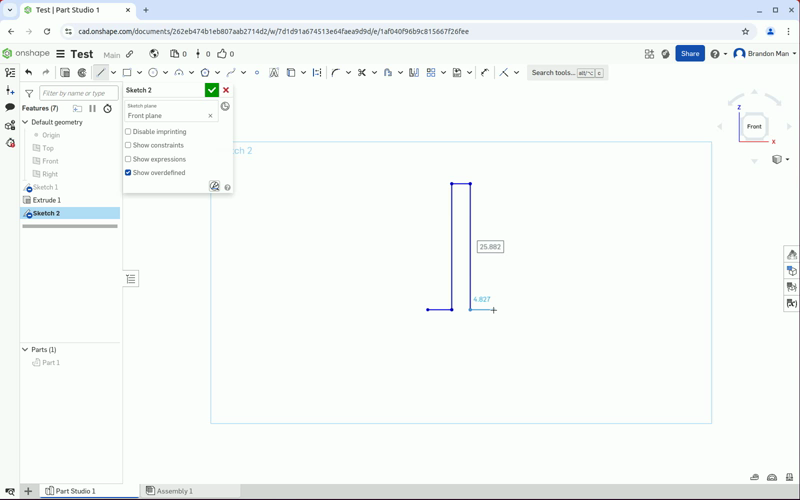
key_down(shift)
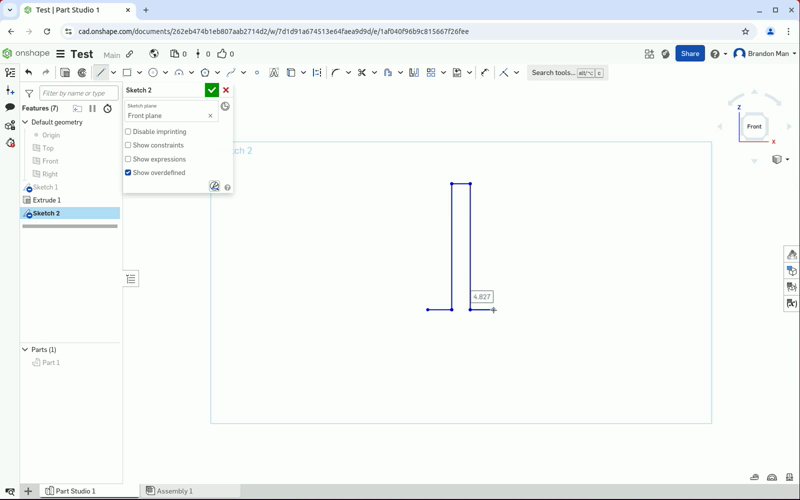
mouse_move(493, 170)
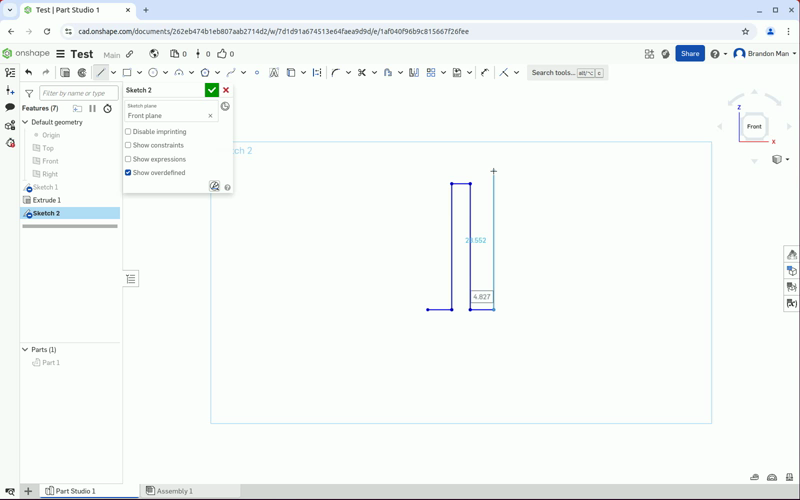
click(493, 170)
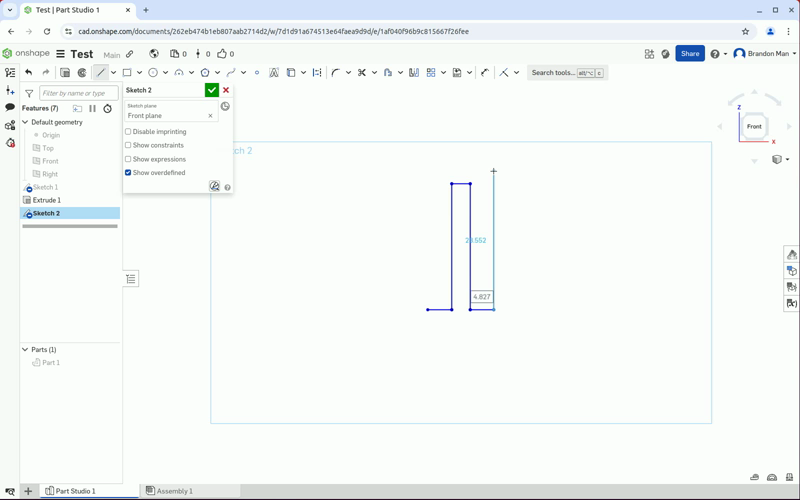
key_up(shift)
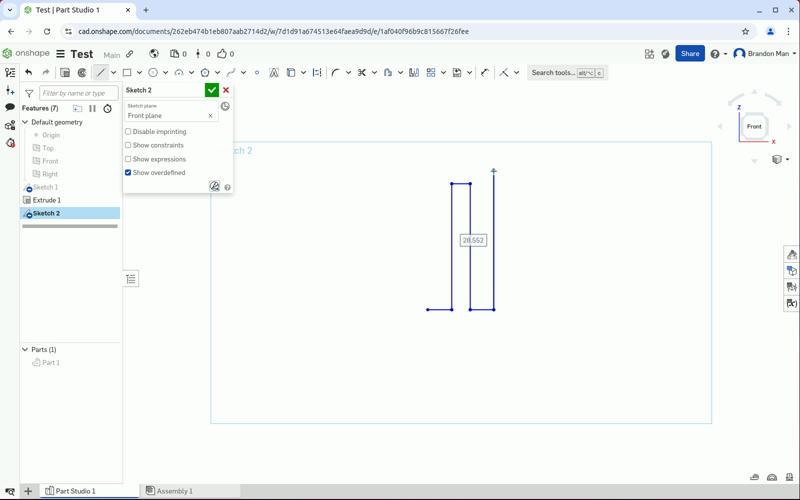
key_down(shift)
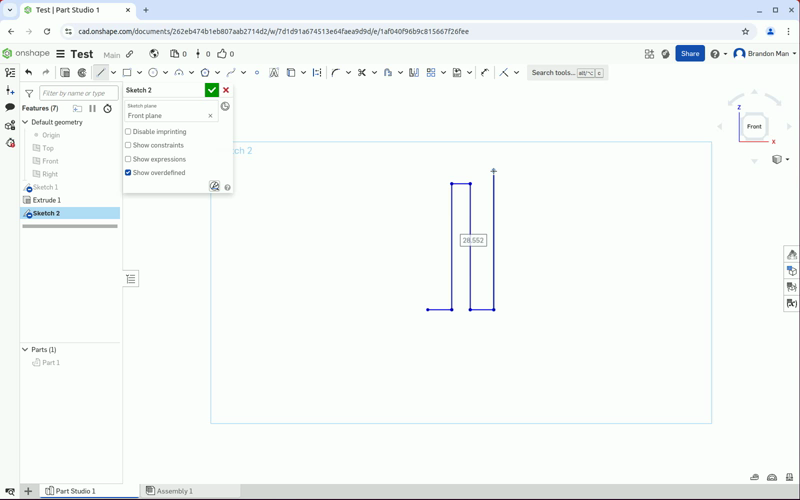
mouse_move(427, 170)
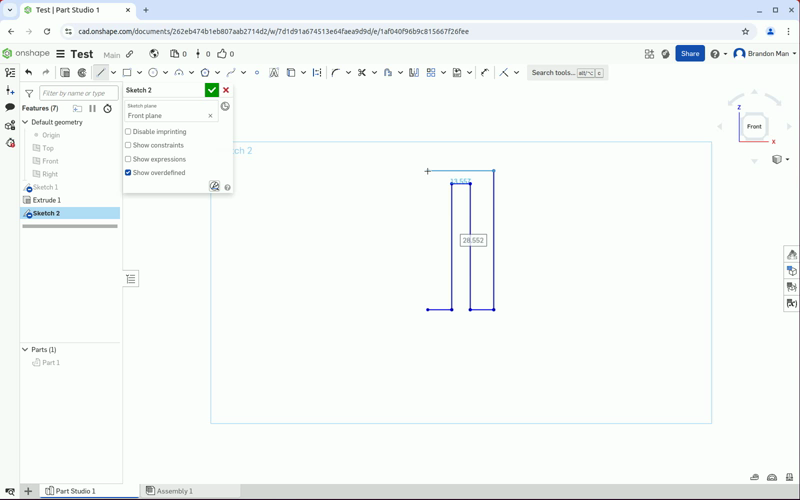
click(427, 170)
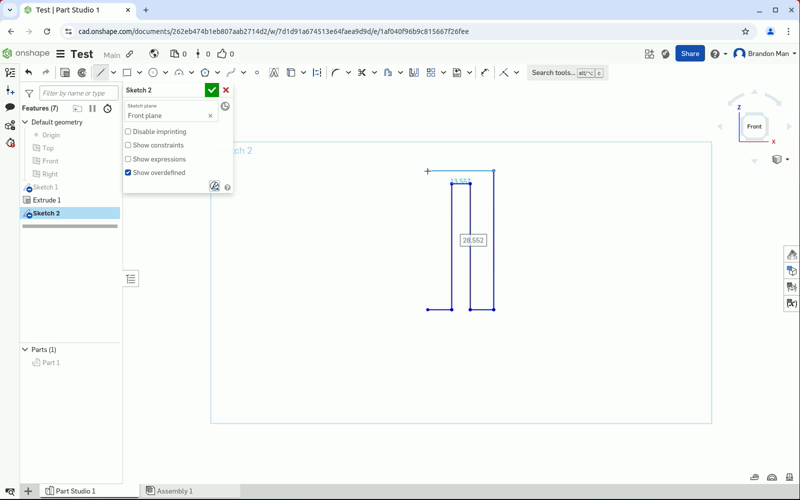
key_up(shift)
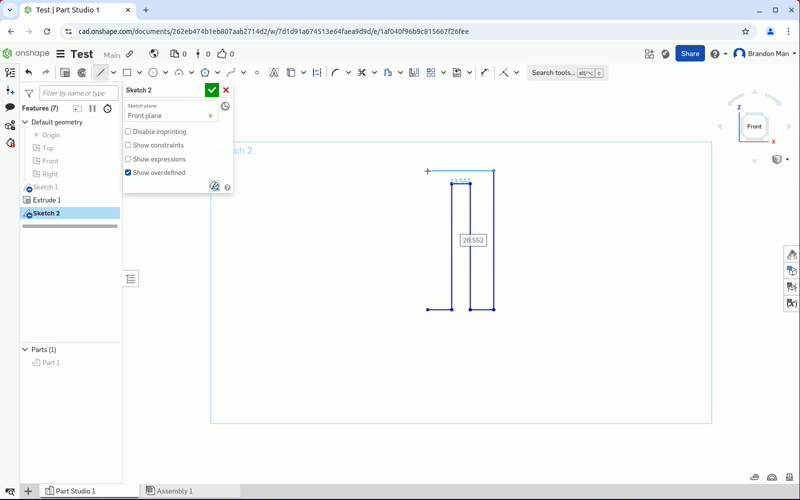
key_down(shift)
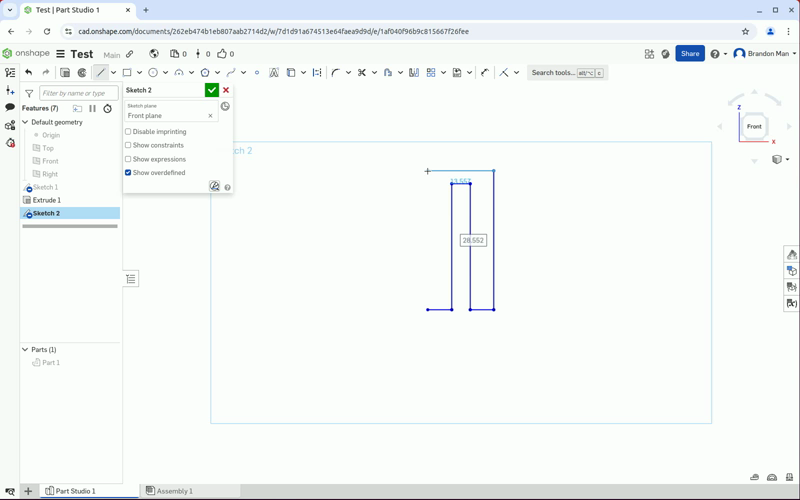
mouse_move(427, 309)
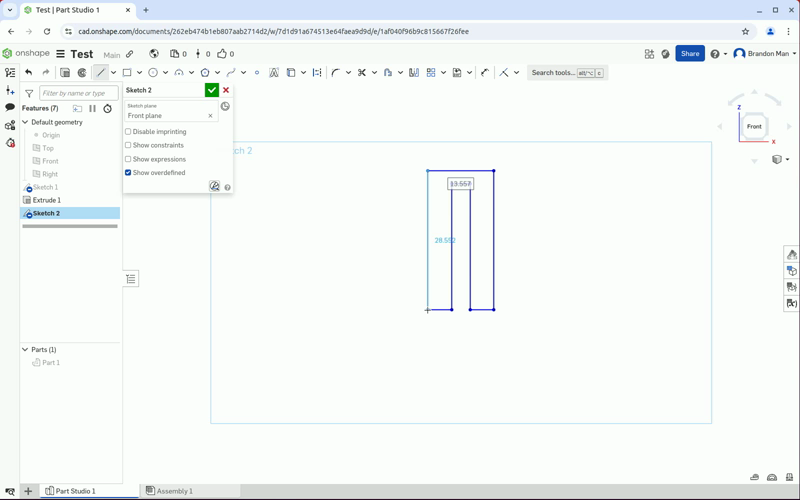
key_up(shift)
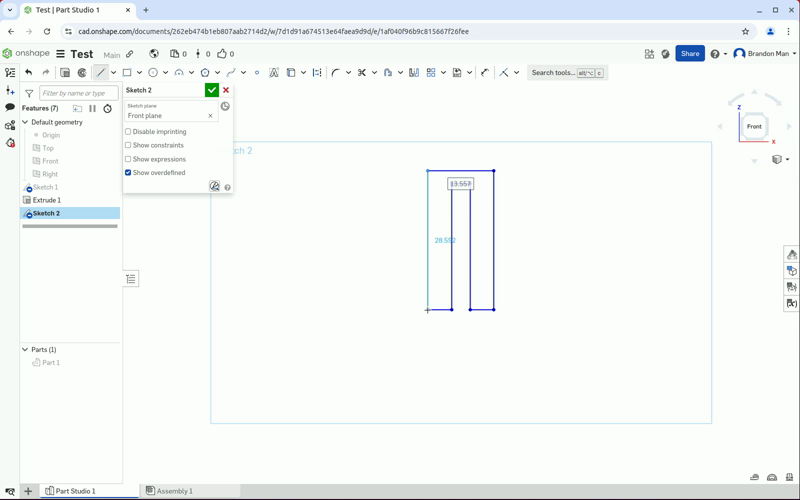
click(427, 309)
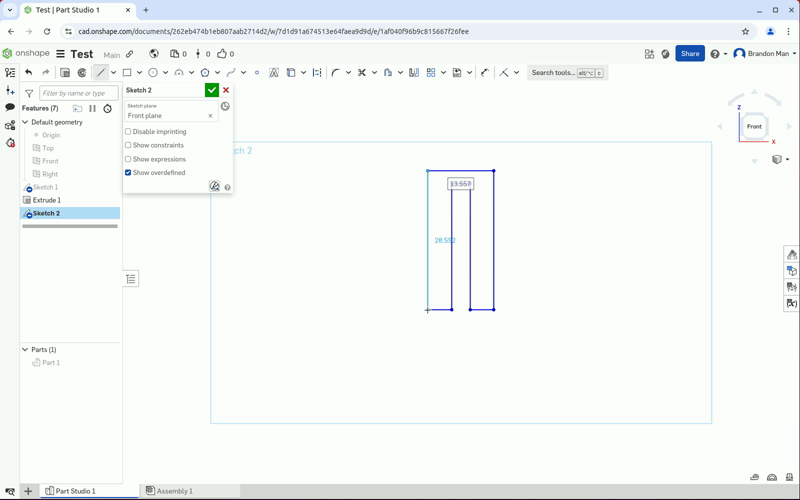
key(esc)
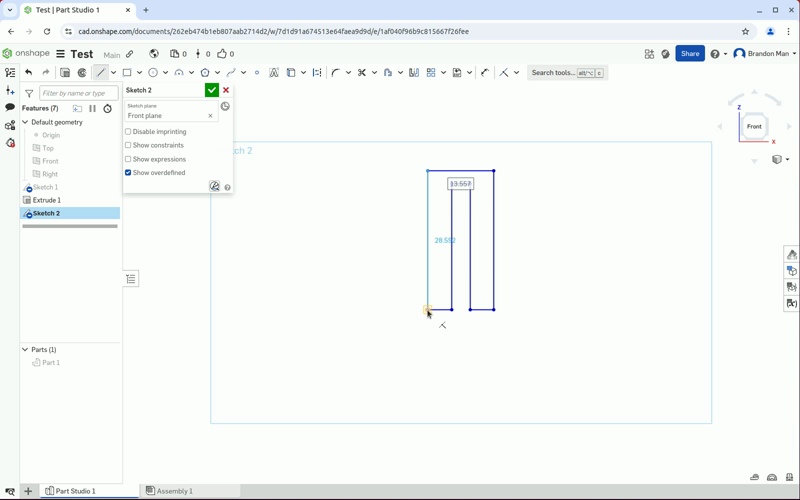
mouse_move(478, 275)
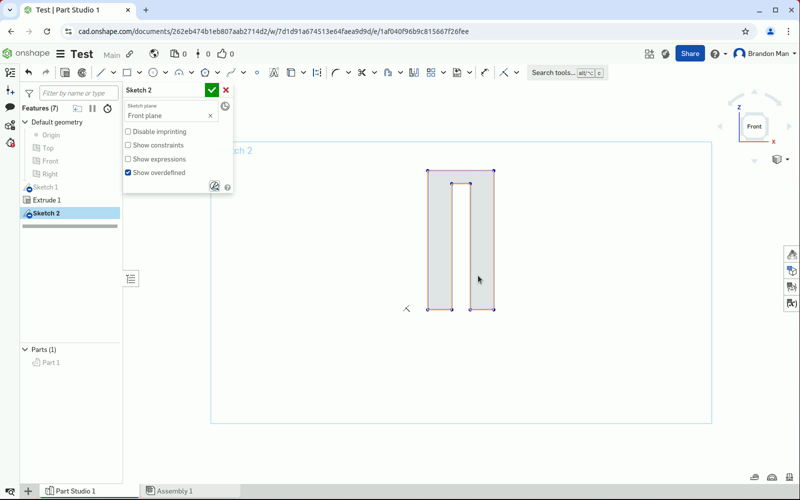
click(478, 275)
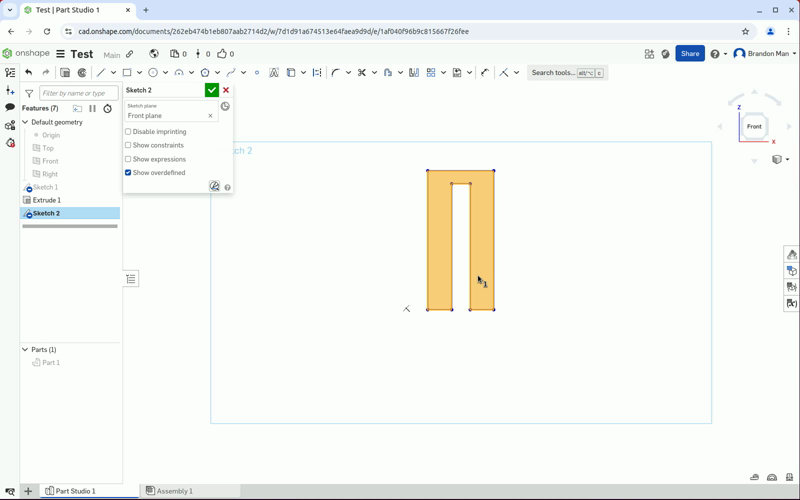
mouse_move(73, 352)
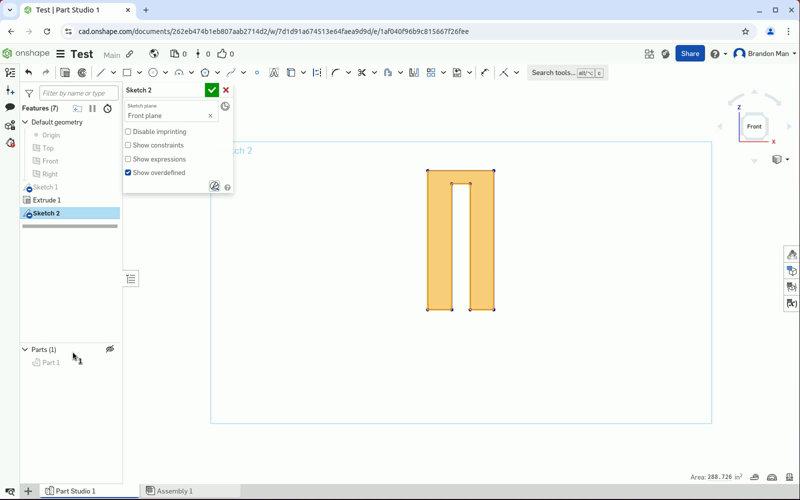
key(shift+y)
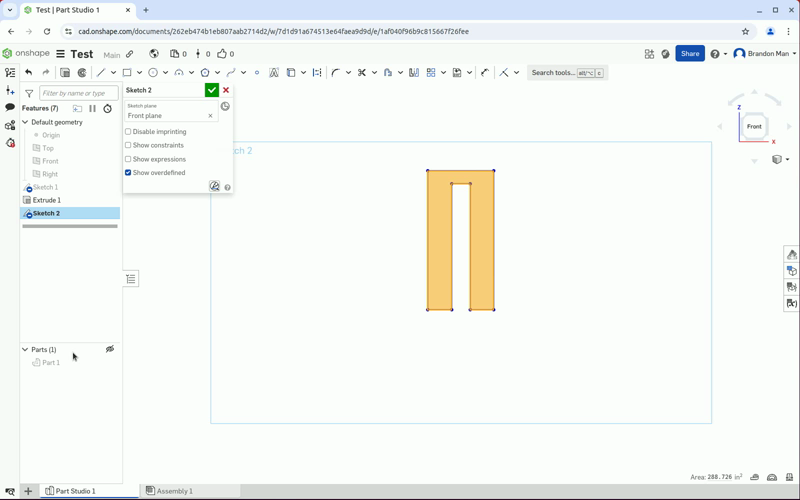
key(shift+e)
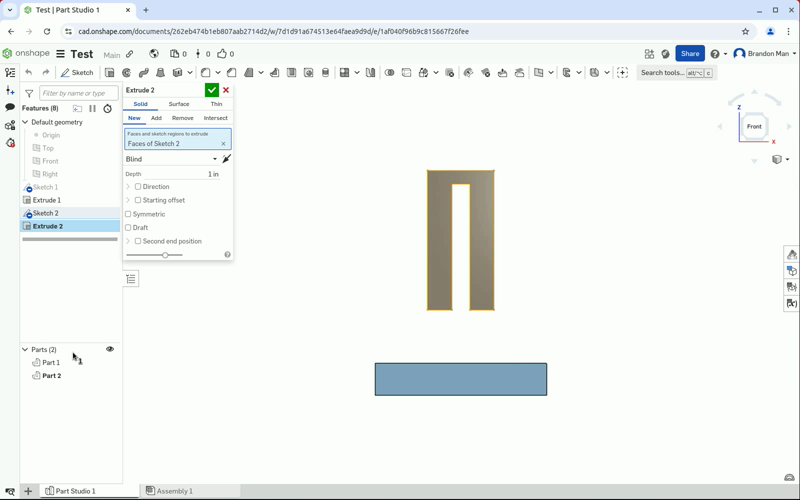
mouse_move(143, 106)
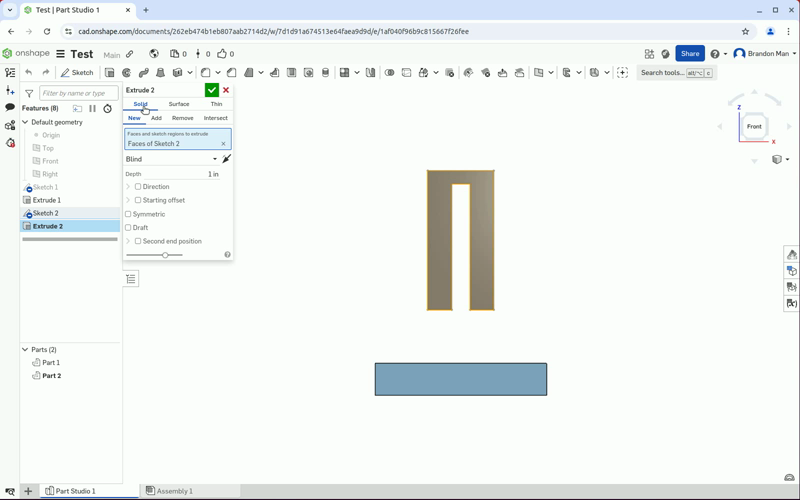
click(143, 106)
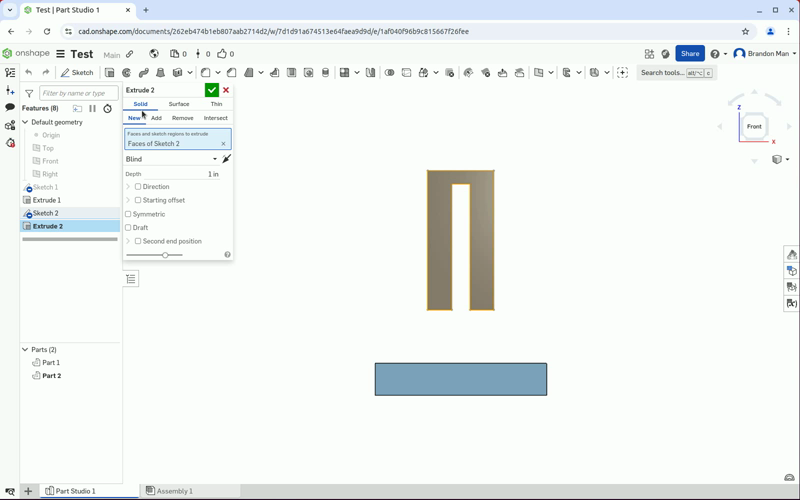
mouse_move(137, 120)
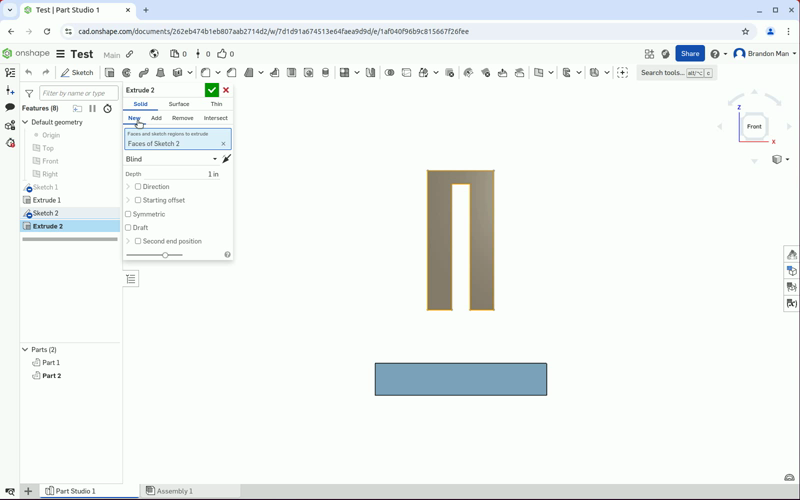
click(137, 120)
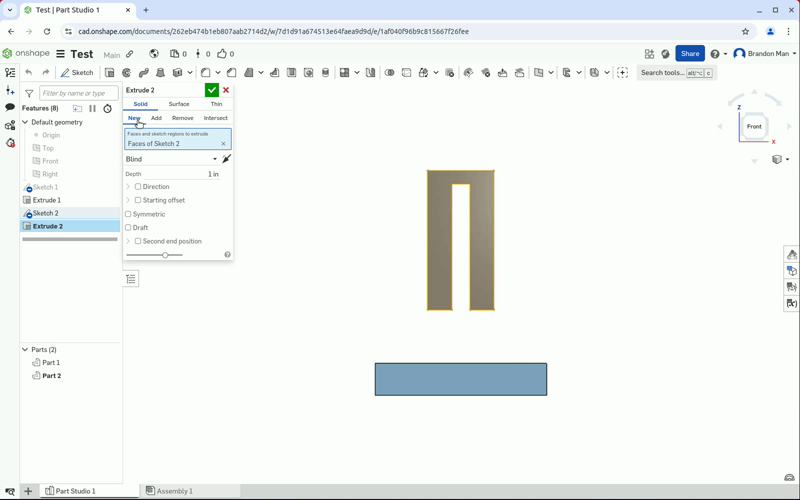
key(tab, 4)
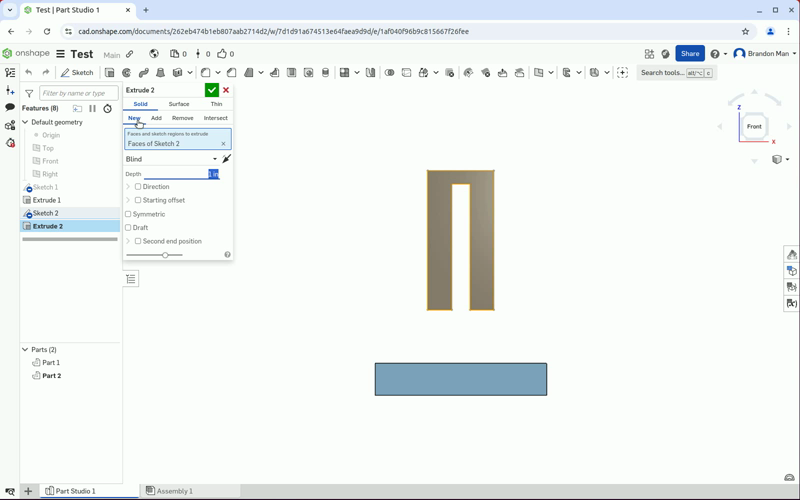
text(2.648)
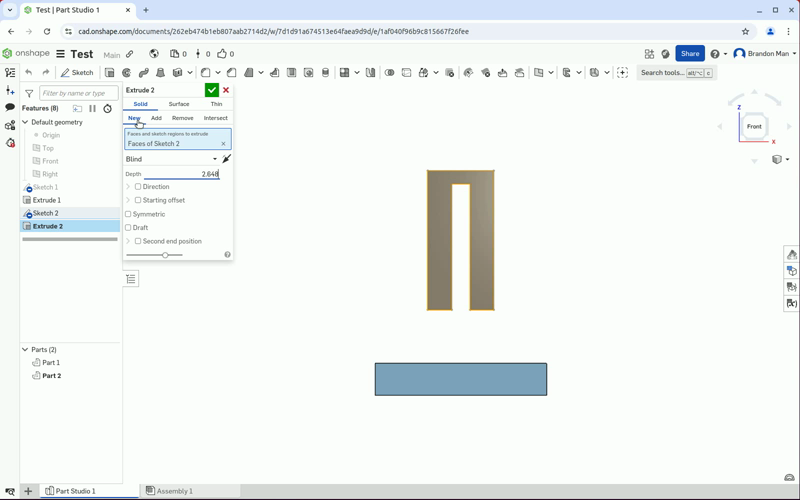
key(enter)
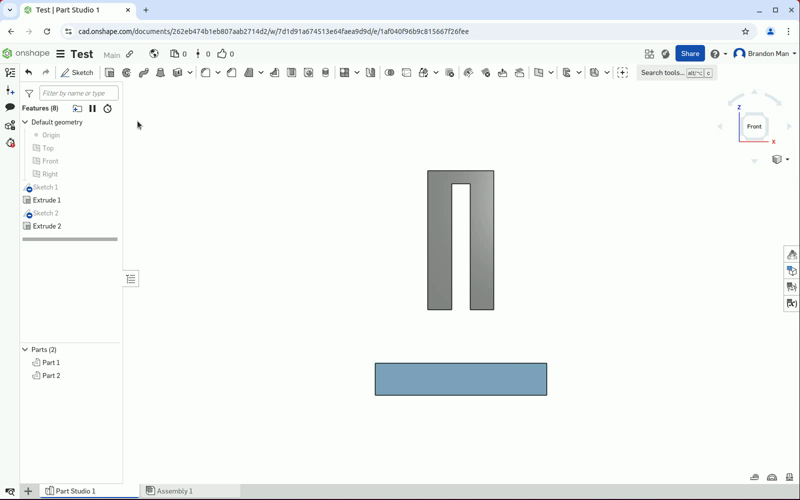
key(shift+h)
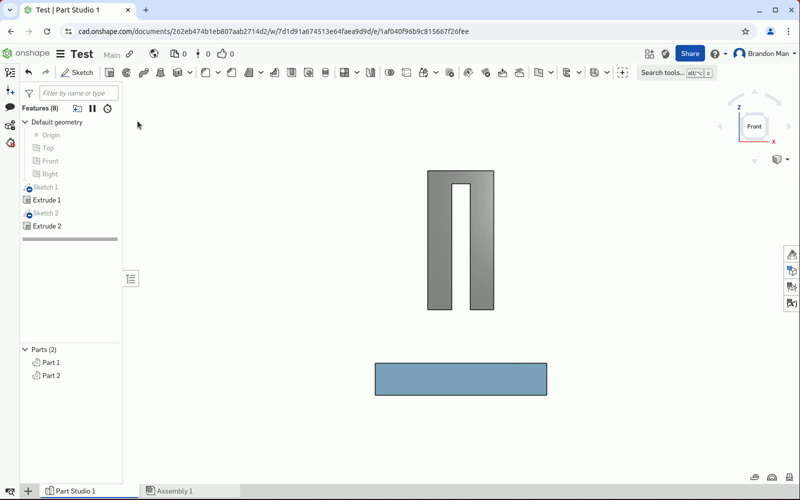
key(shift+h)
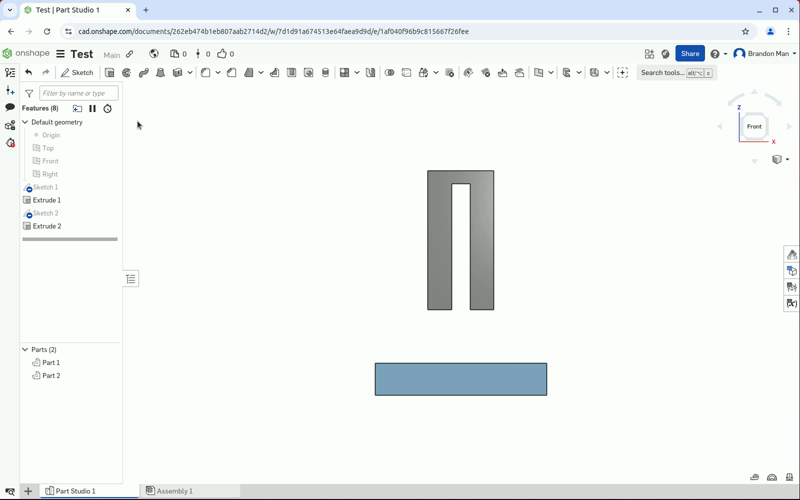
mouse_move(73, 189)
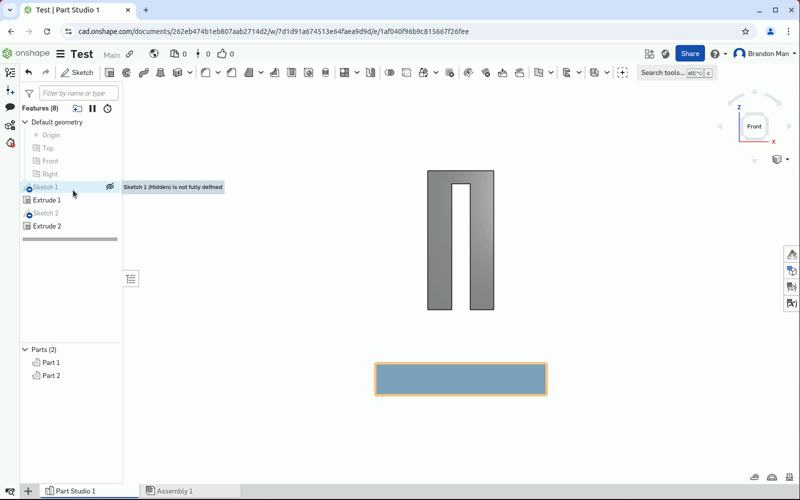
click(73, 189)
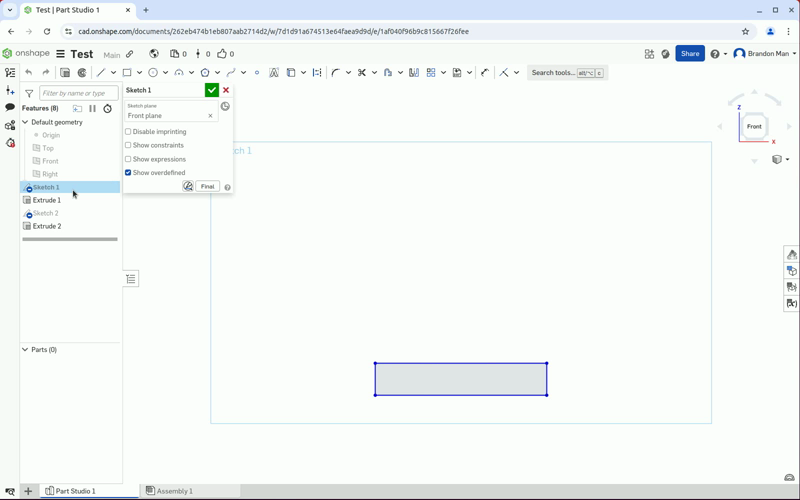
mouse_move(229, 92)
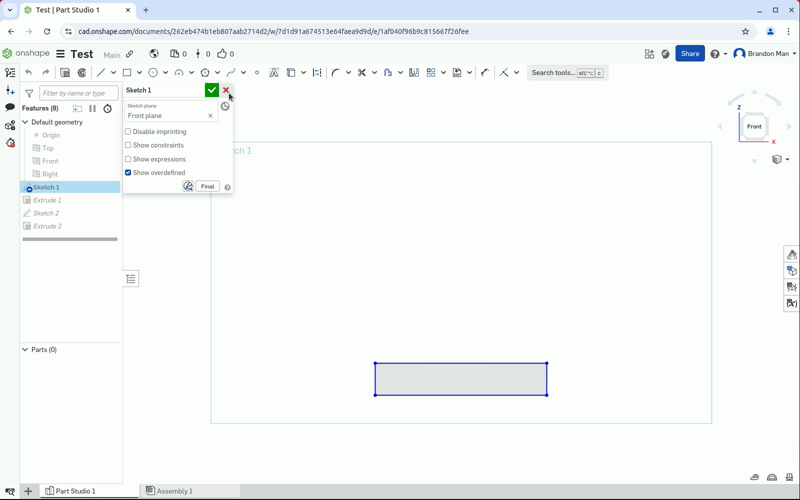
click(229, 92)
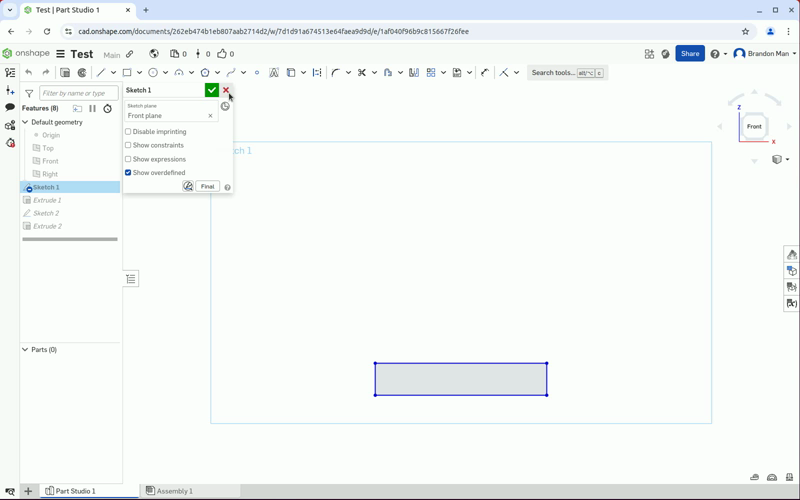
key(shift+s)
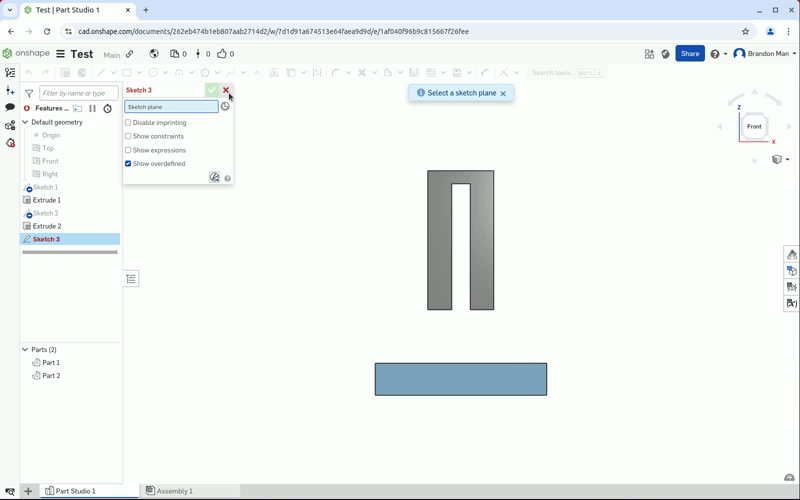
mouse_move(73, 163)
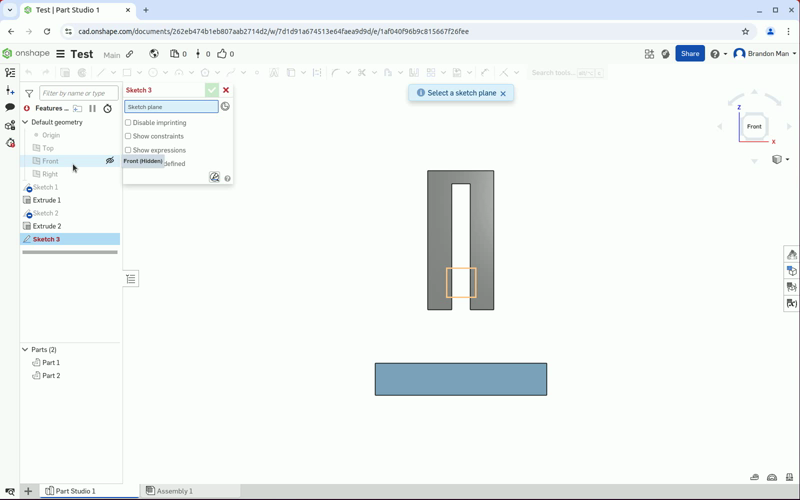
click(73, 163)
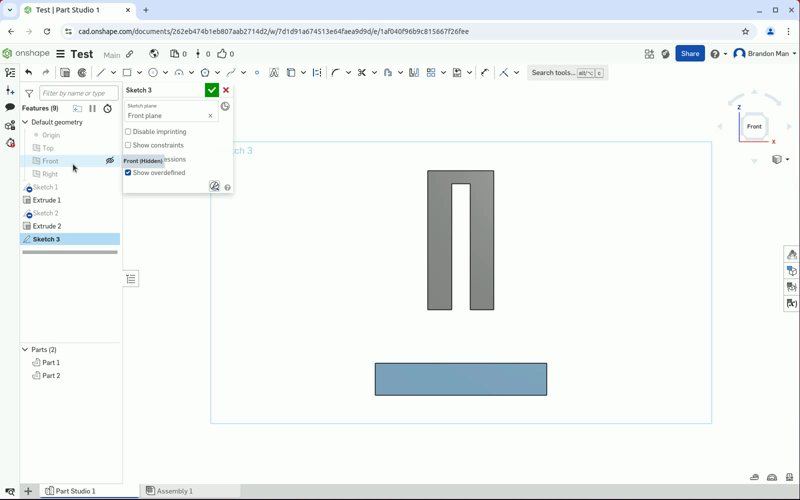
mouse_move(73, 352)
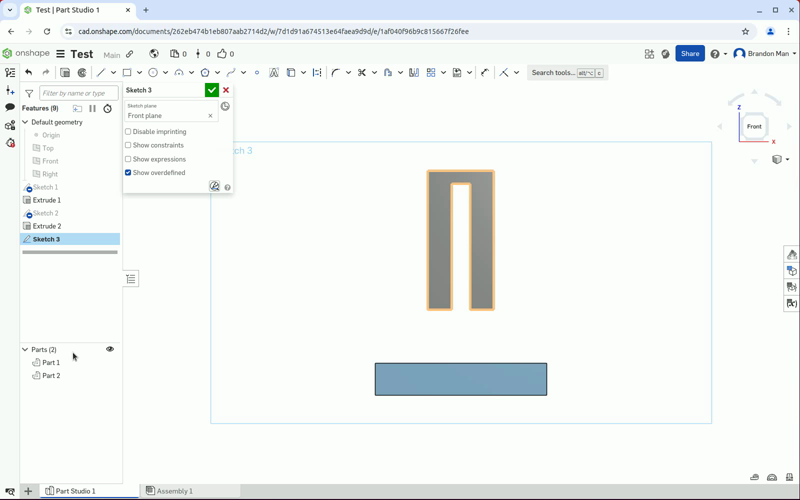
key(y)
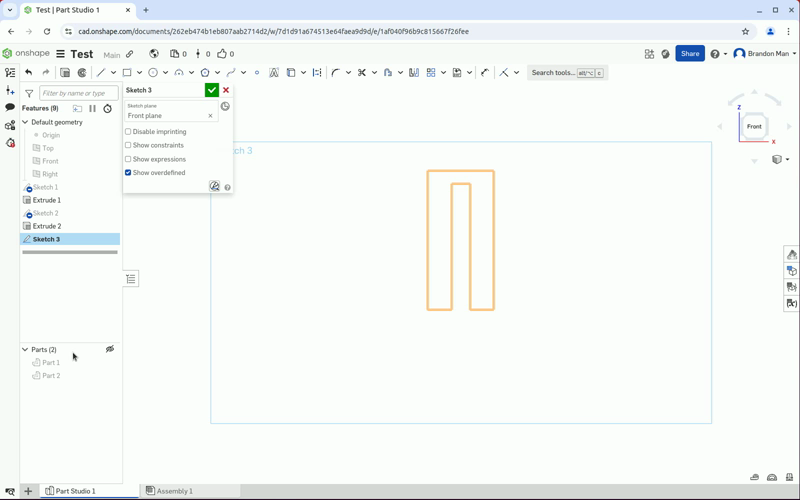
key(l)
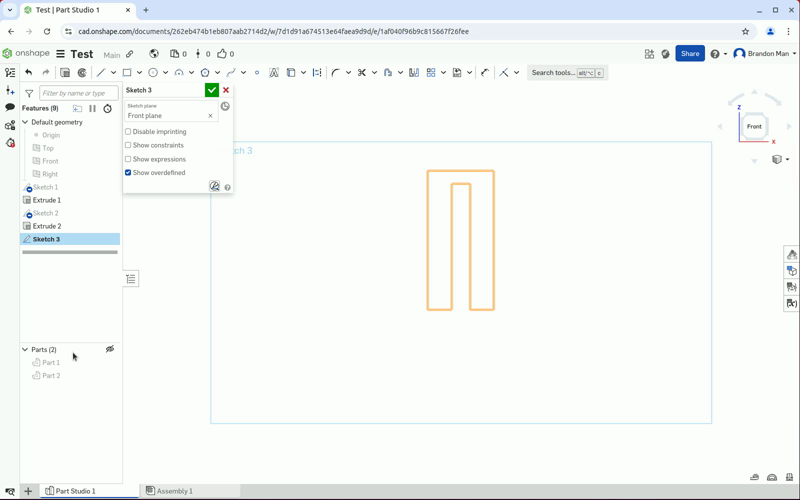
key_down(shift)
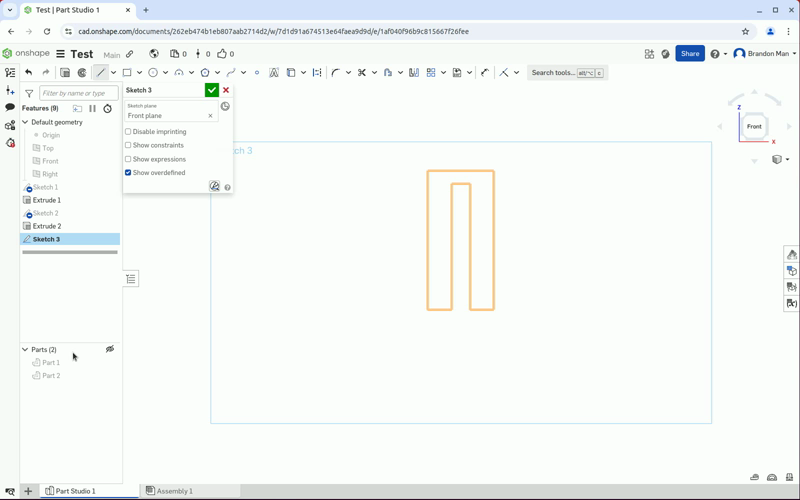
mouse_move(375, 362)
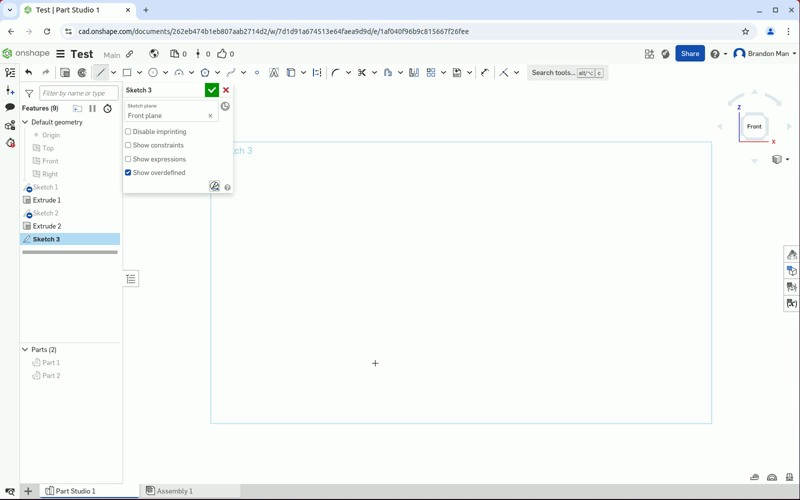
click(375, 362)
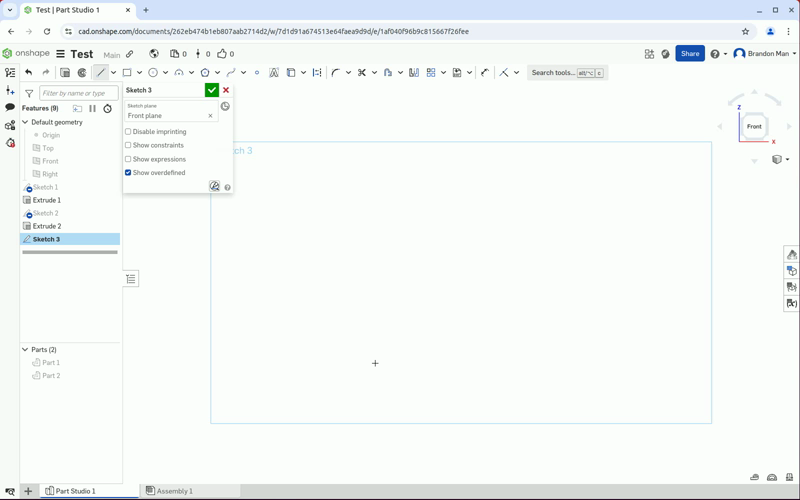
key_up(shift)
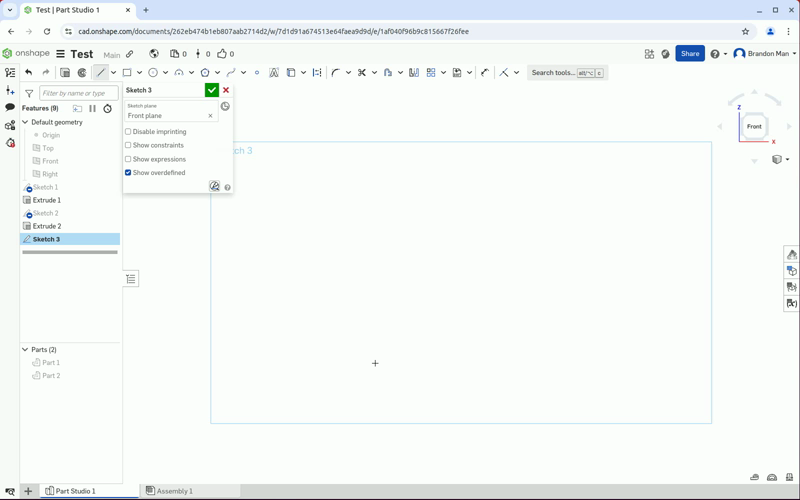
key_down(shift)
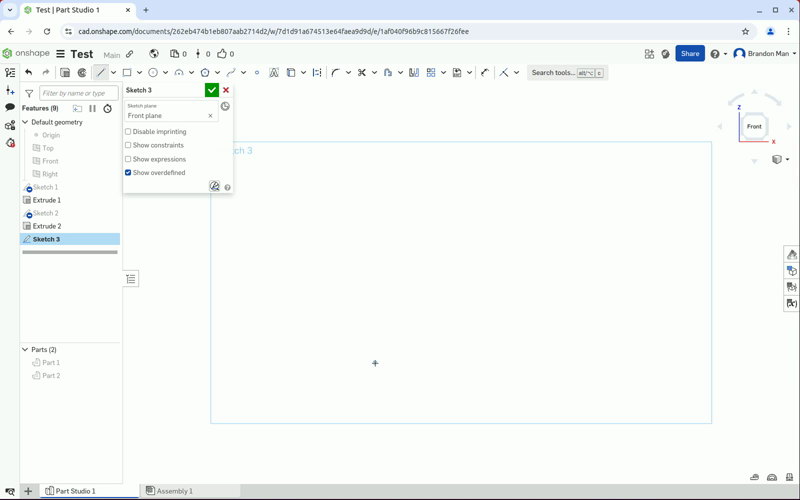
mouse_move(546, 362)
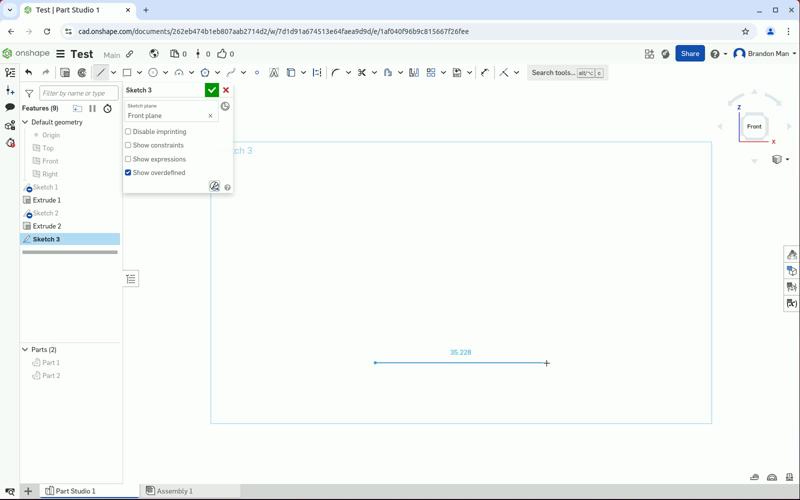
click(546, 362)
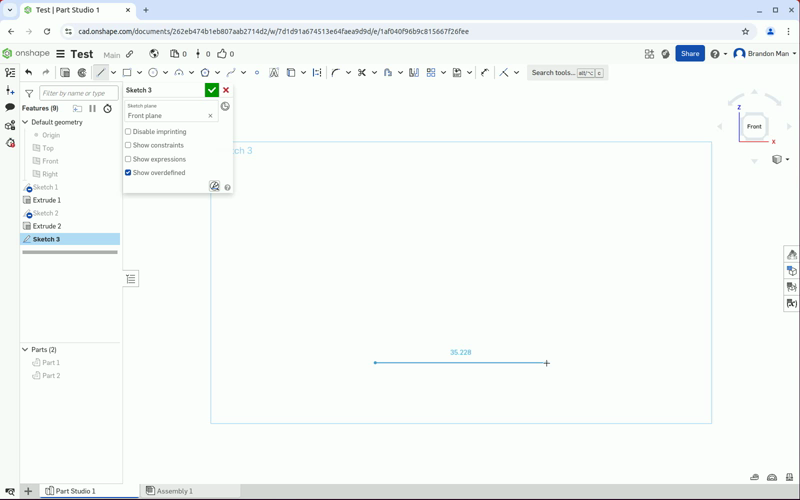
key_up(shift)
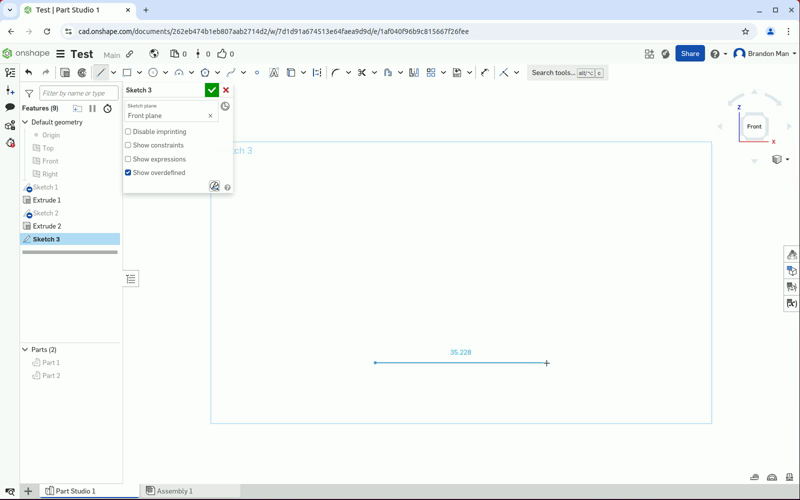
key_down(shift)
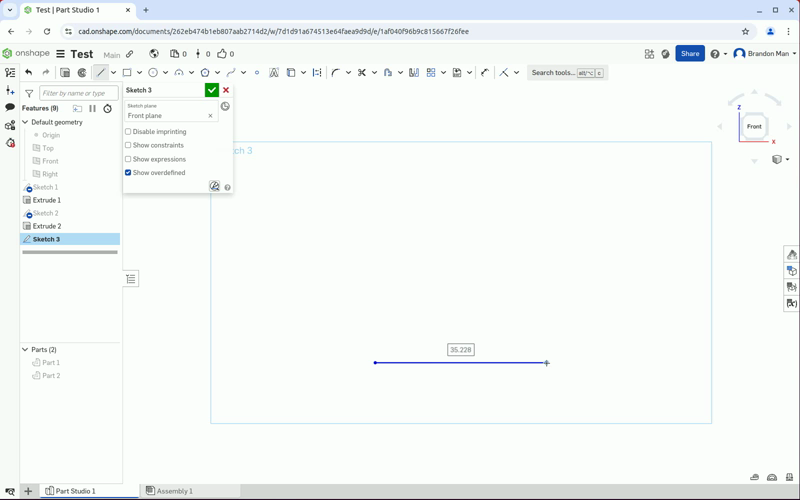
mouse_move(494, 310)
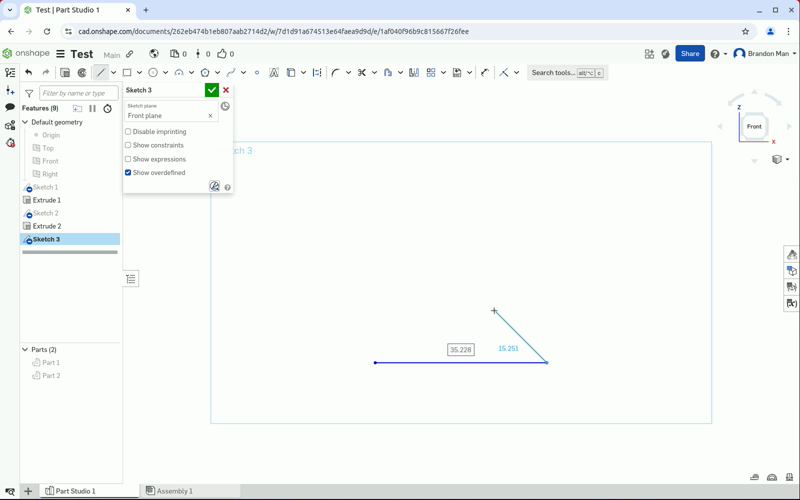
click(494, 310)
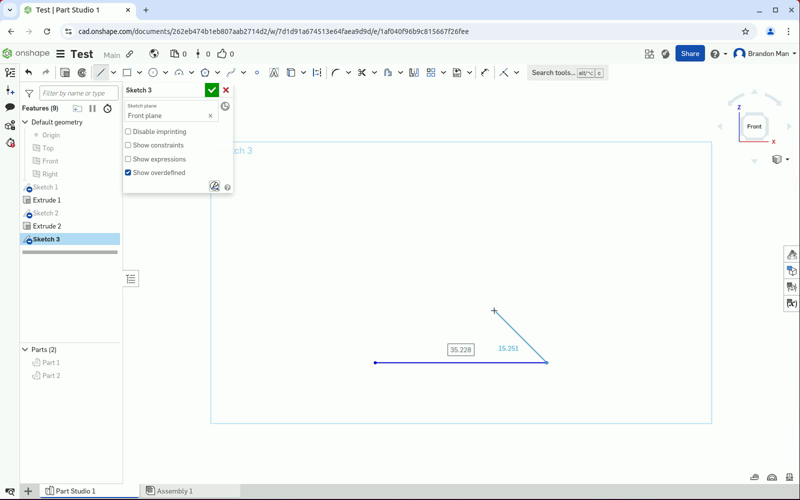
key_up(shift)
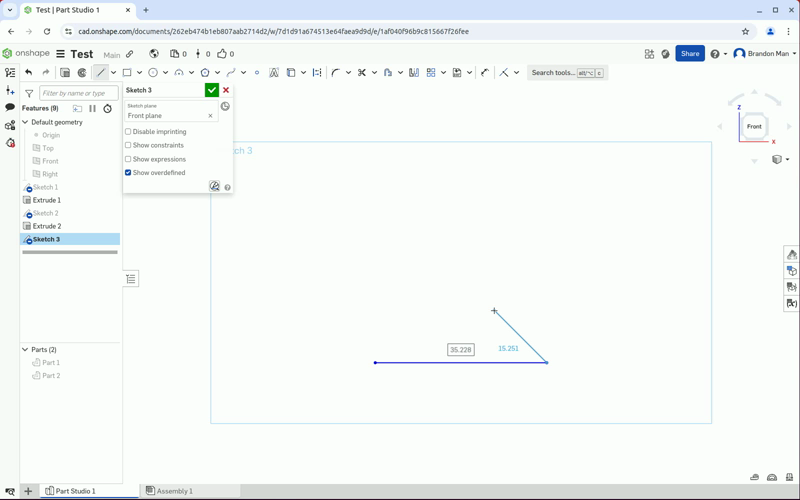
key_down(shift)
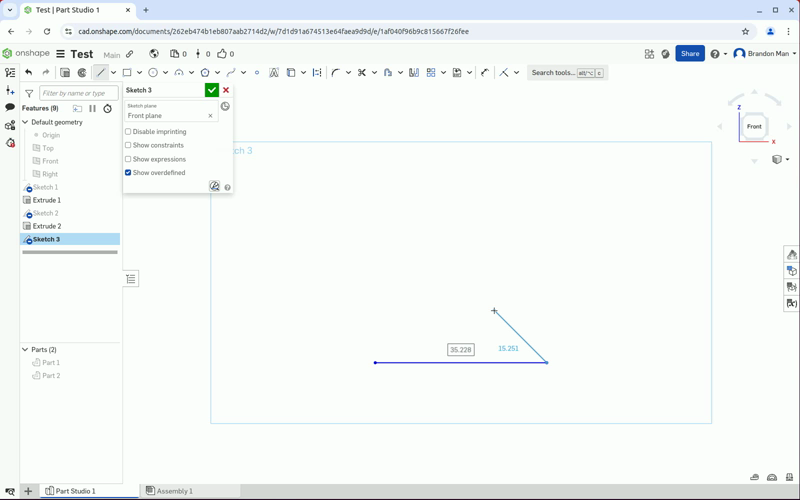
mouse_move(524, 310)
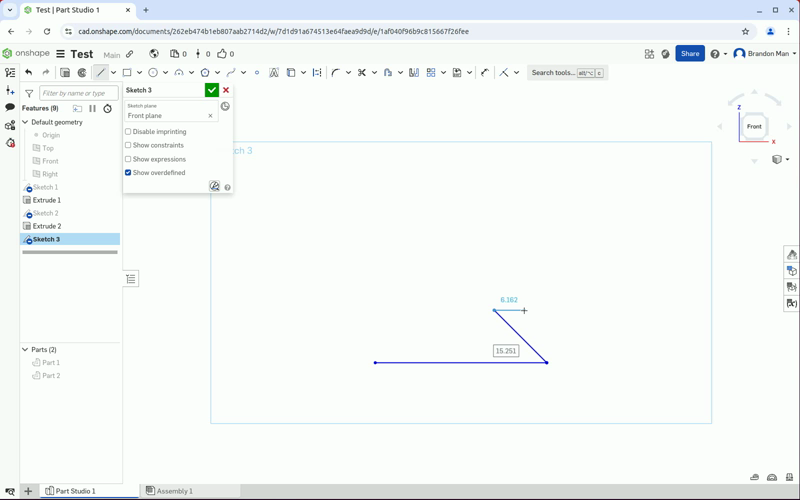
mouse_move(470, 310)
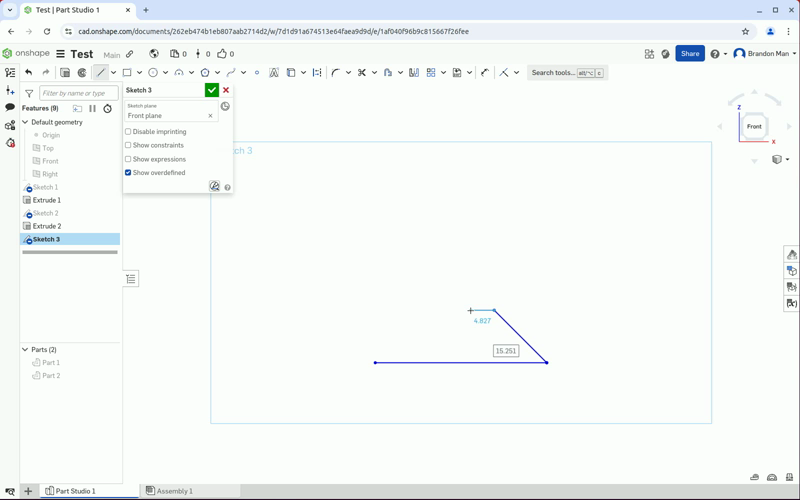
click(470, 310)
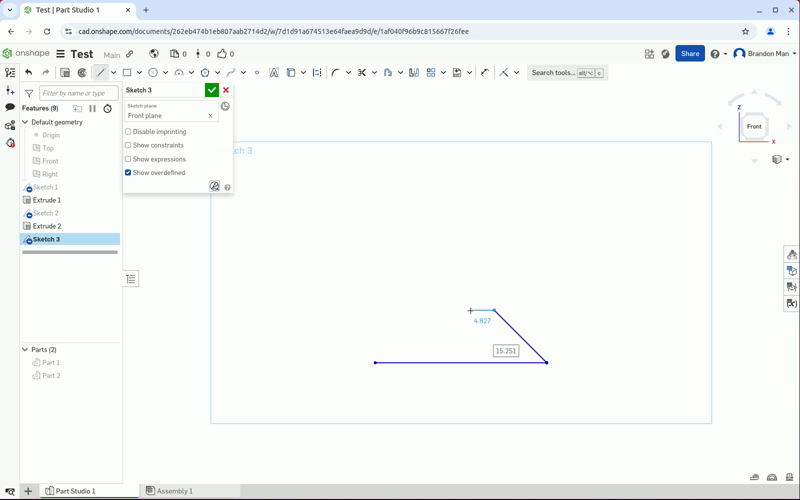
key_up(shift)
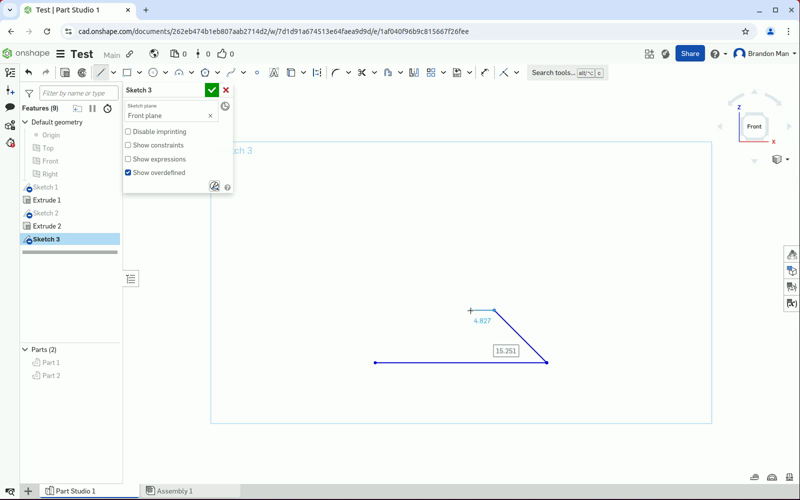
key_down(shift)
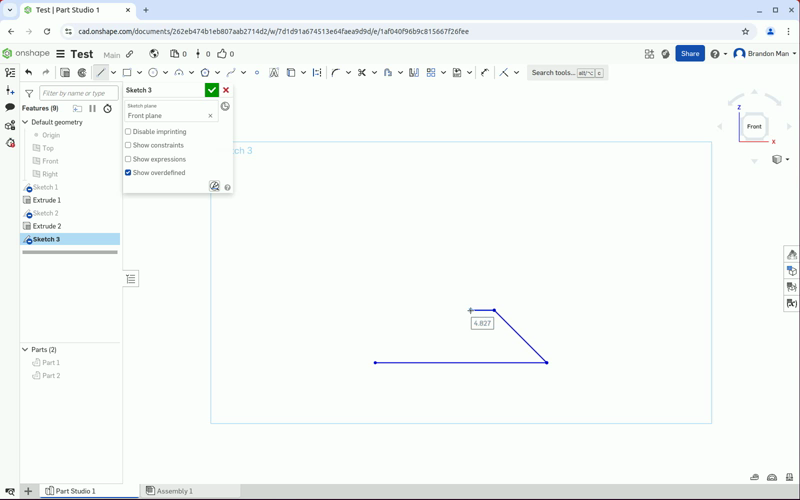
mouse_move(501, 310)
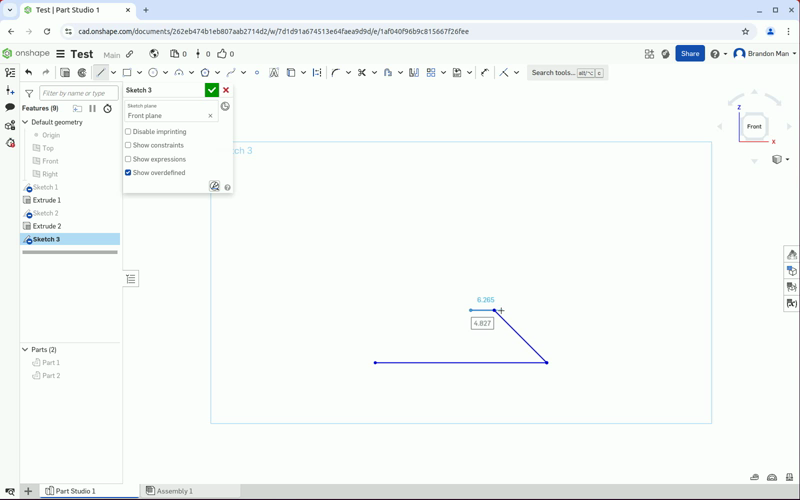
mouse_move(451, 310)
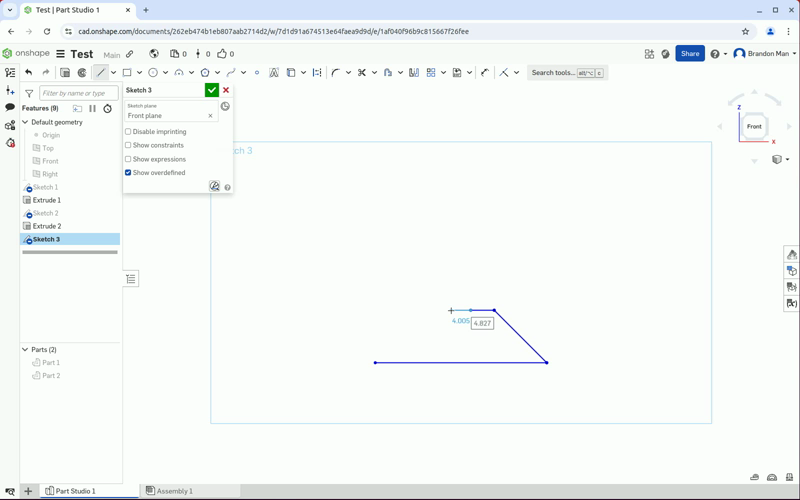
click(451, 310)
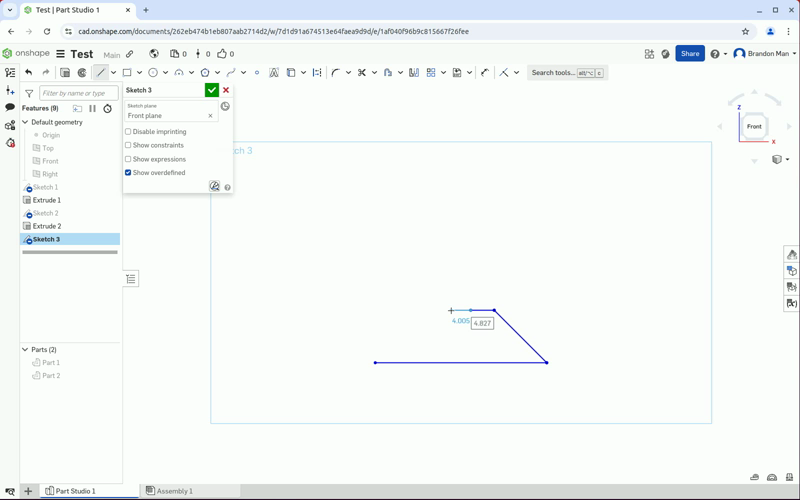
key_up(shift)
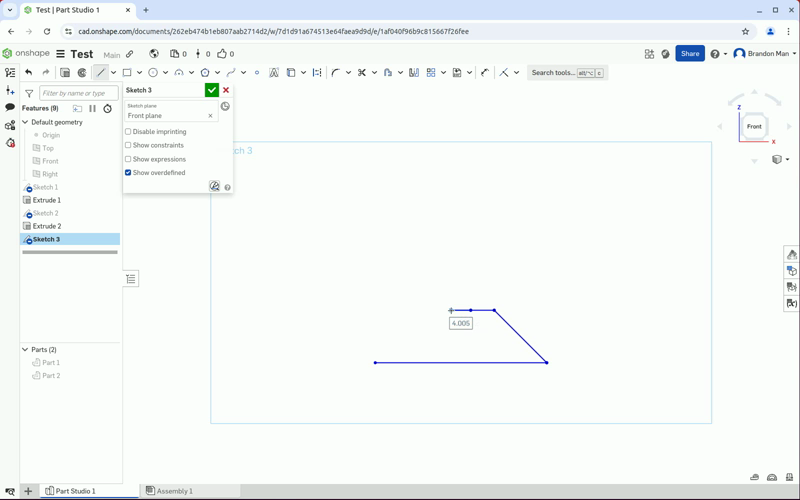
key_down(shift)
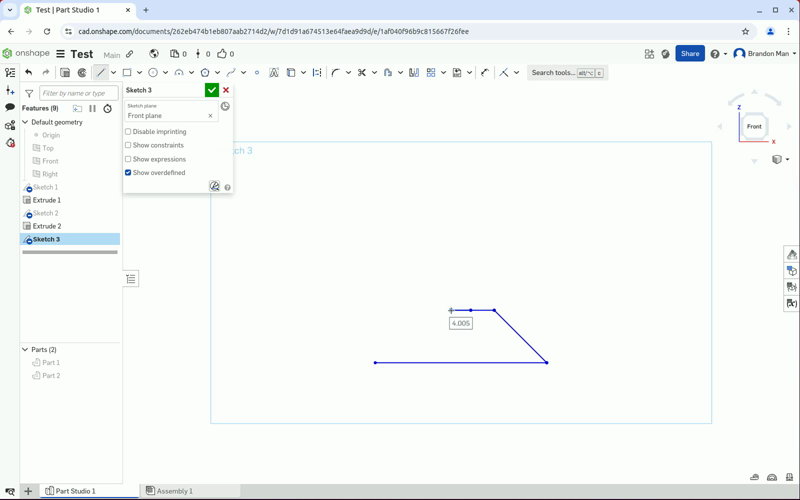
mouse_move(481, 310)
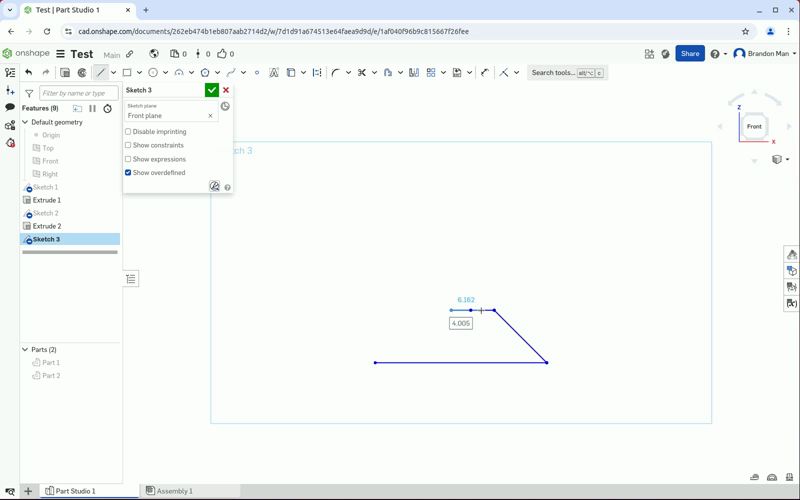
mouse_move(427, 310)
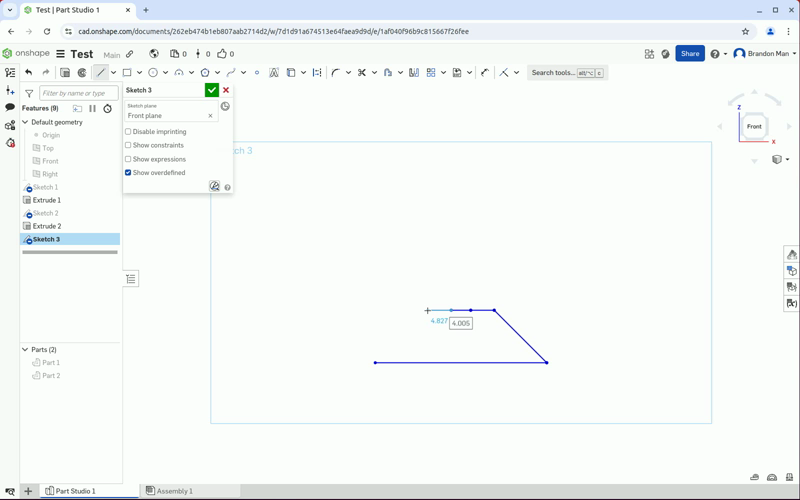
click(427, 310)
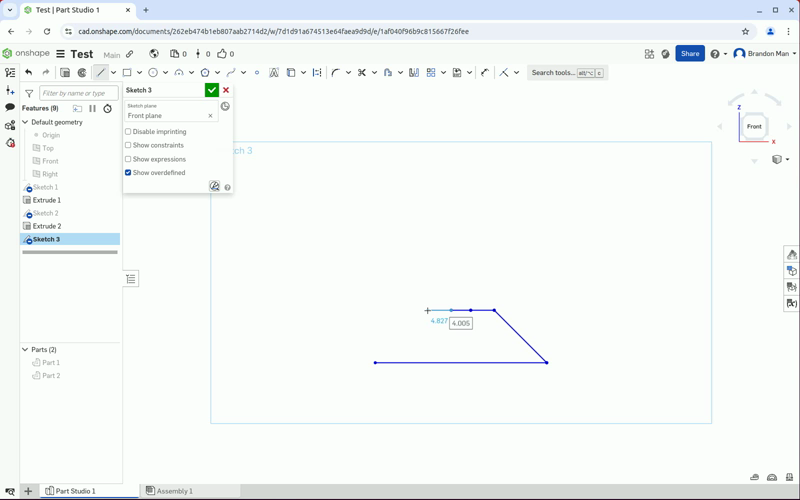
key_up(shift)
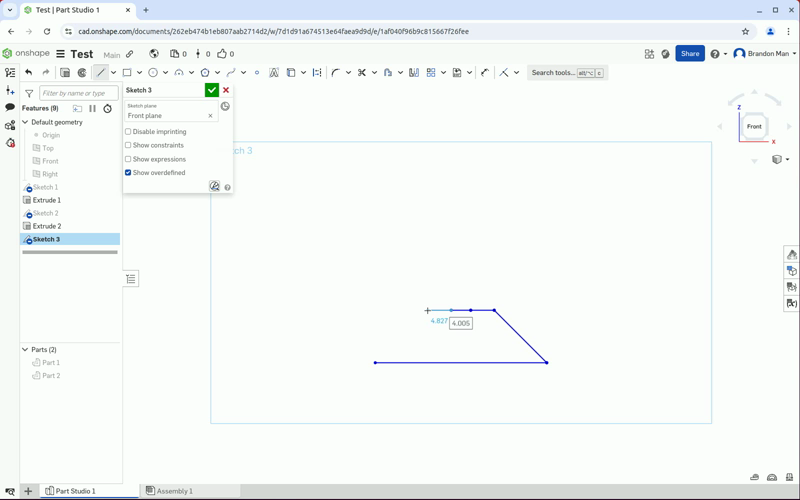
key_down(shift)
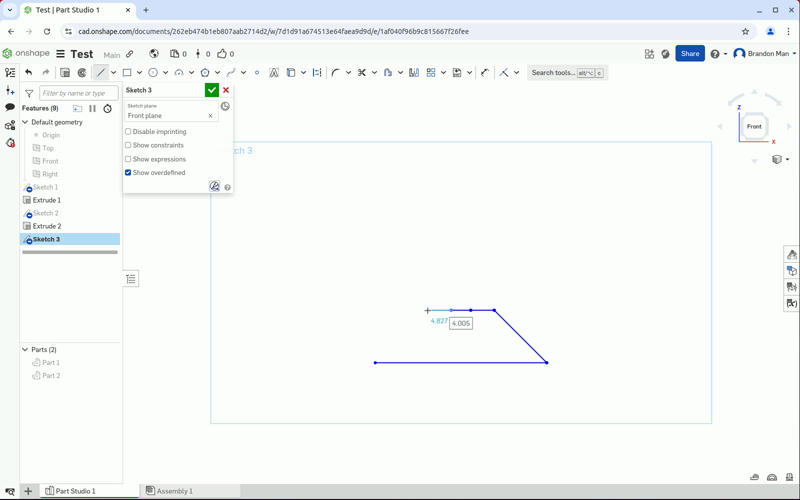
mouse_move(375, 362)
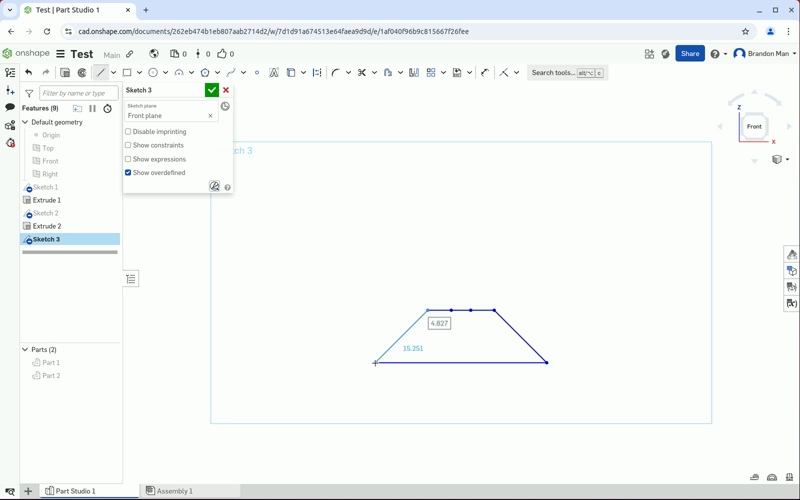
key_up(shift)
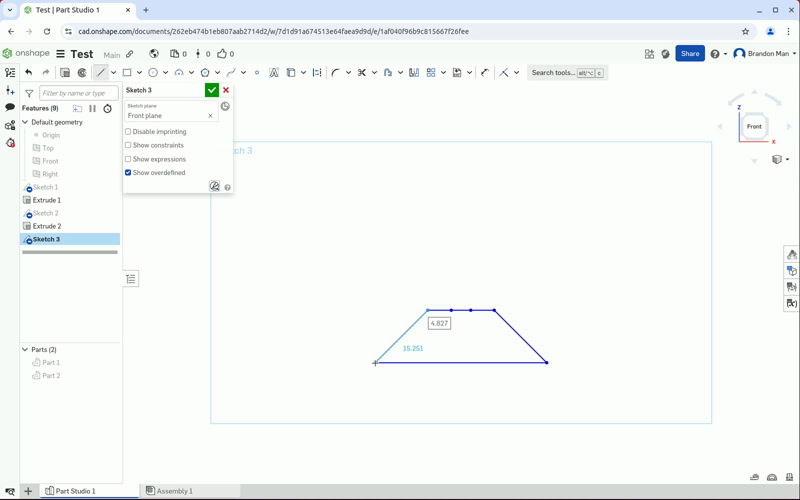
click(375, 362)
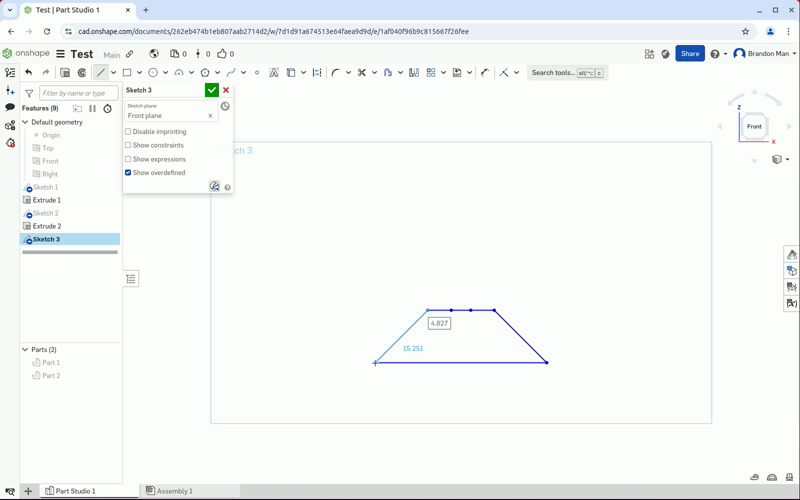
key(esc)
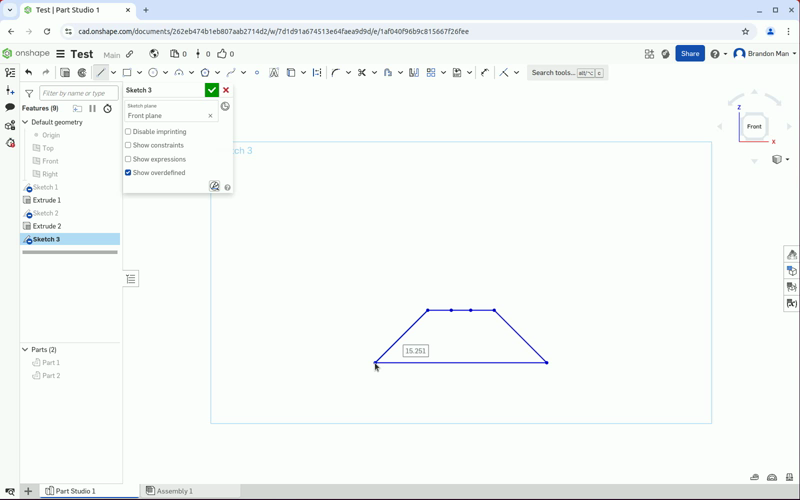
mouse_move(407, 338)
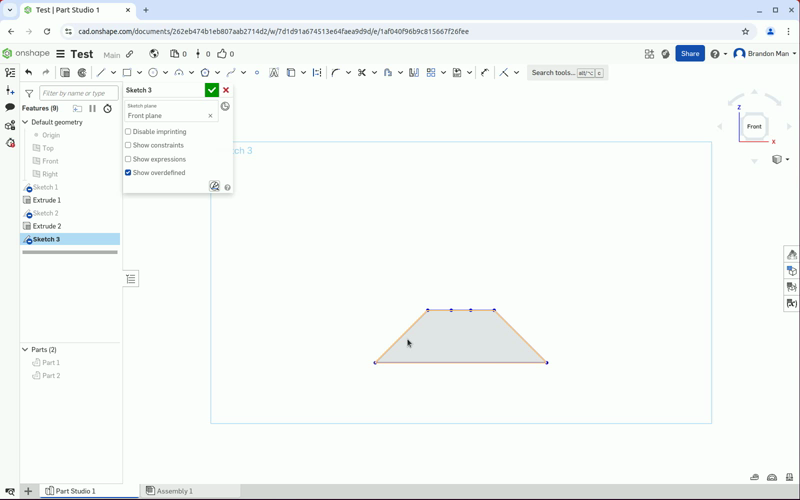
click(407, 338)
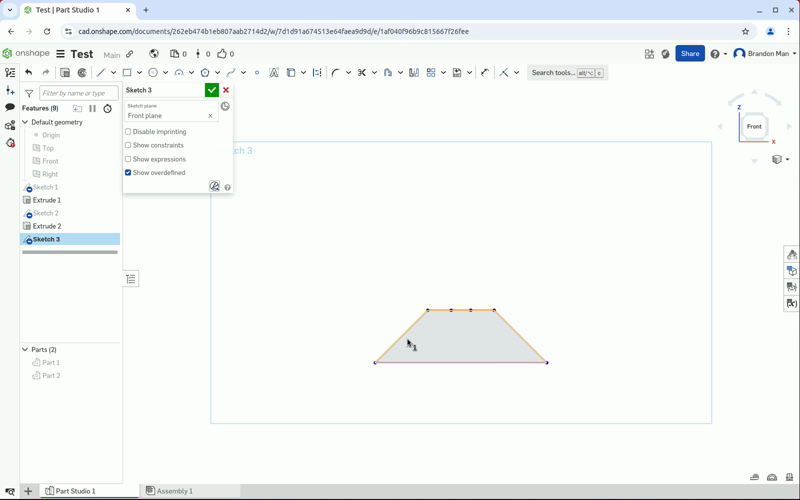
mouse_move(73, 352)
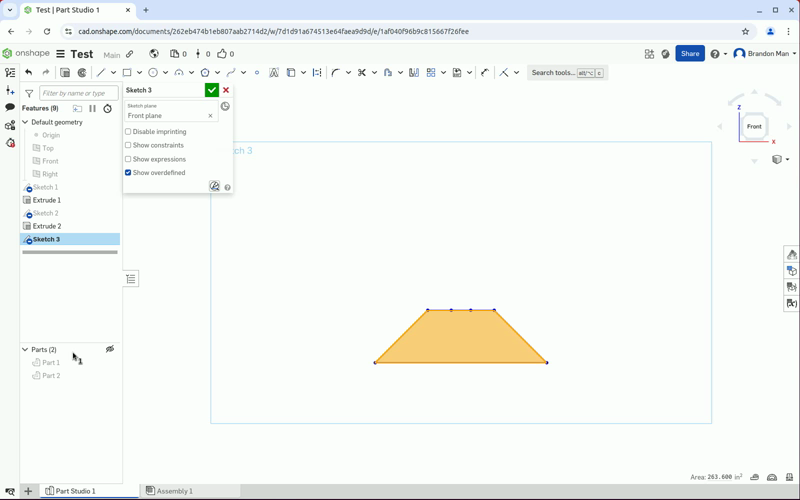
key(shift+y)
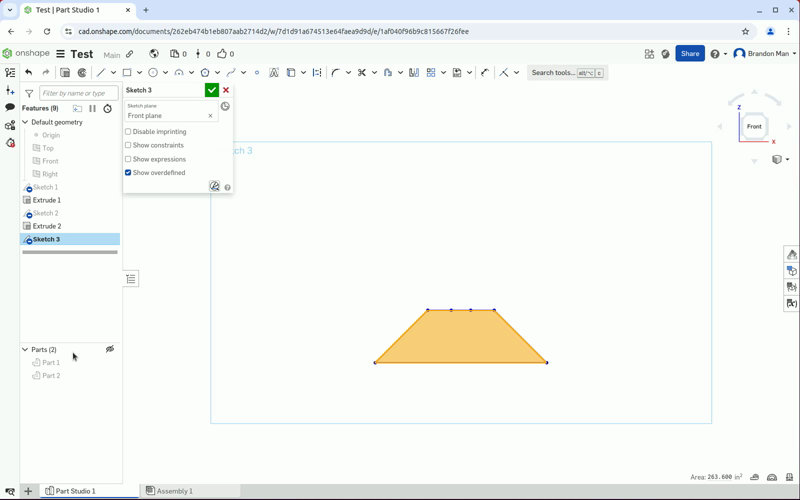
key(shift+e)
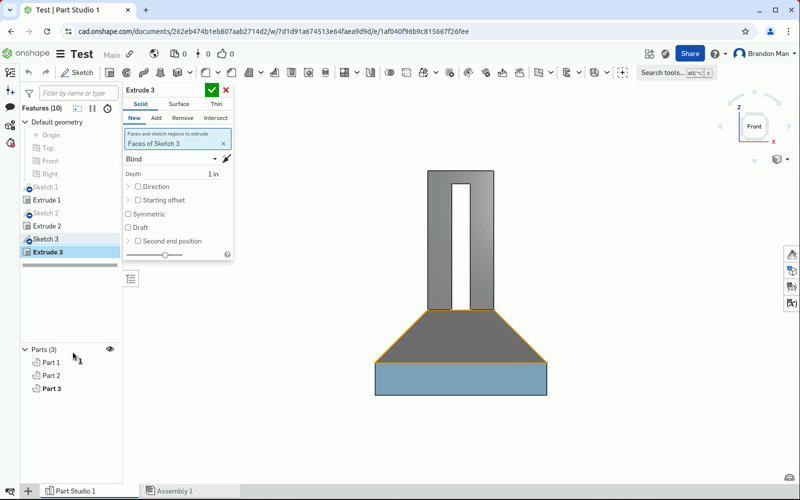
mouse_move(143, 106)
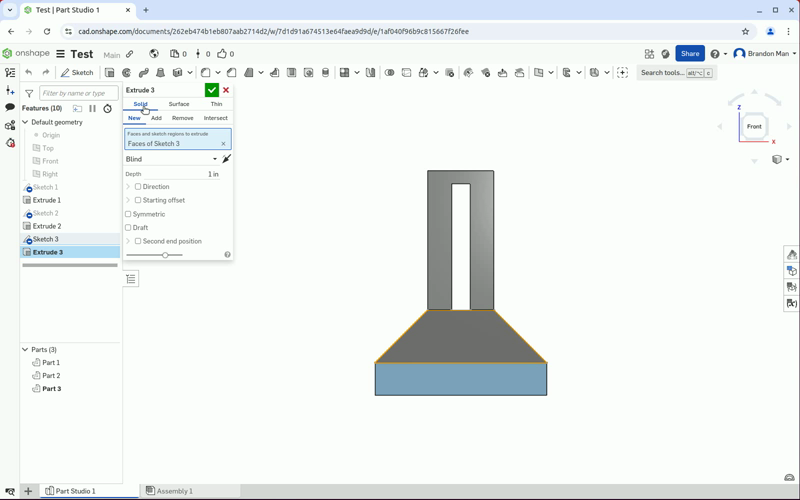
click(143, 106)
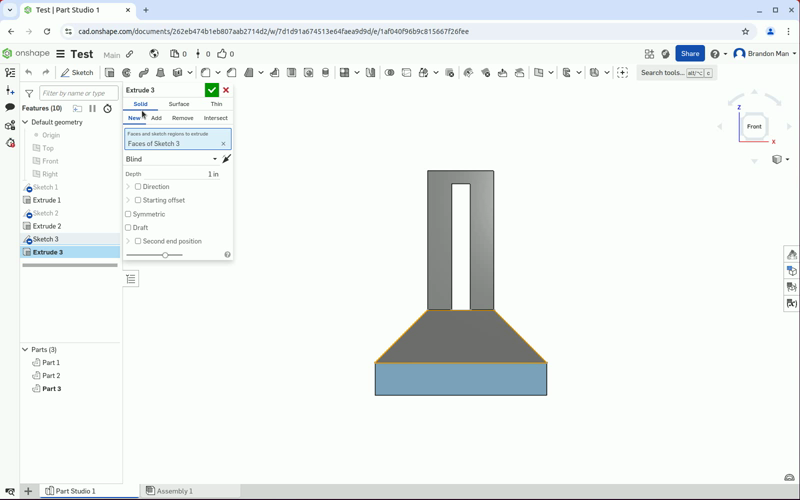
mouse_move(137, 120)
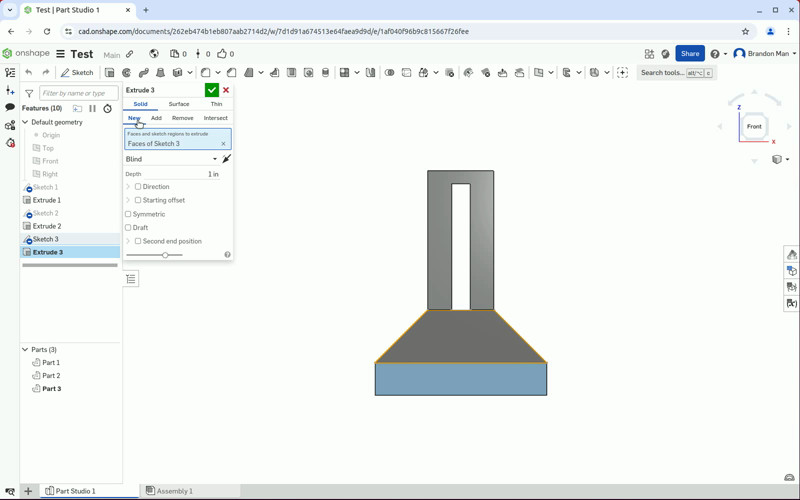
click(137, 120)
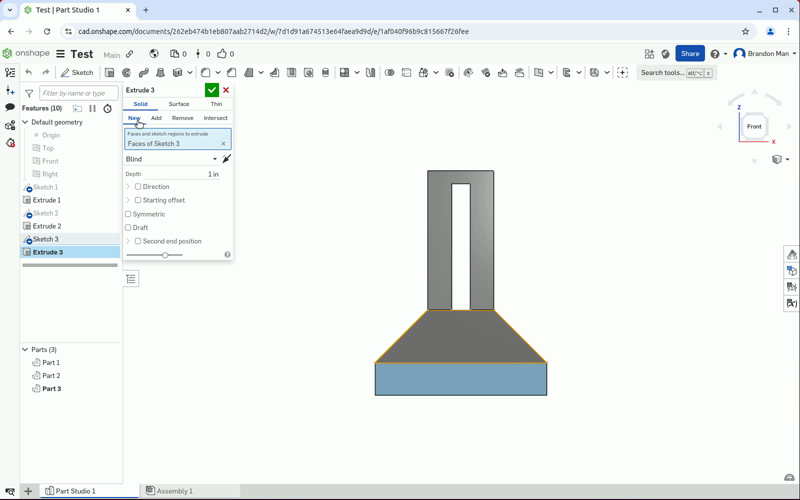
key(tab, 4)
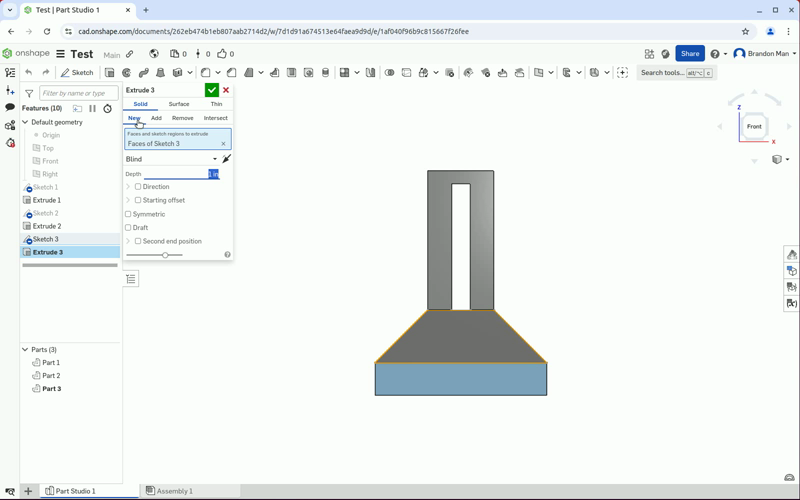
text(2.648)
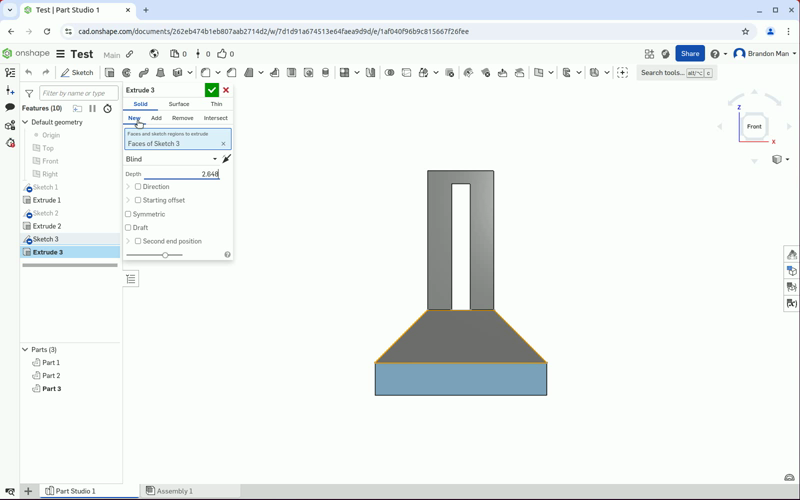
key(enter)
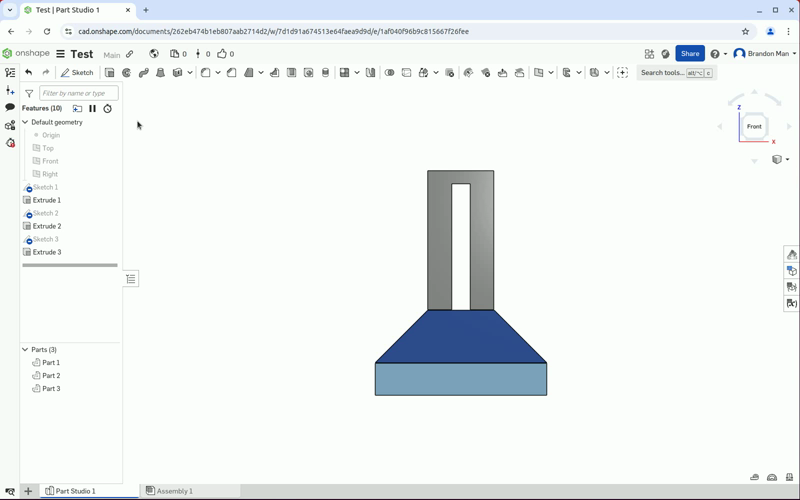
key(shift+h)
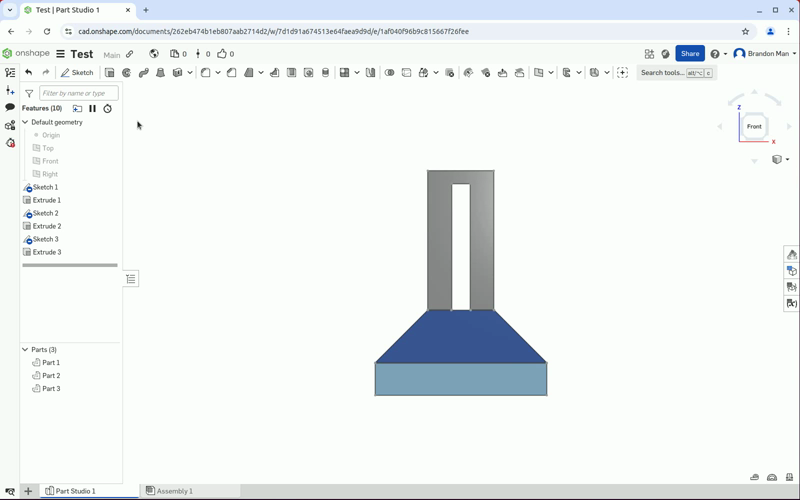
key(shift+h)
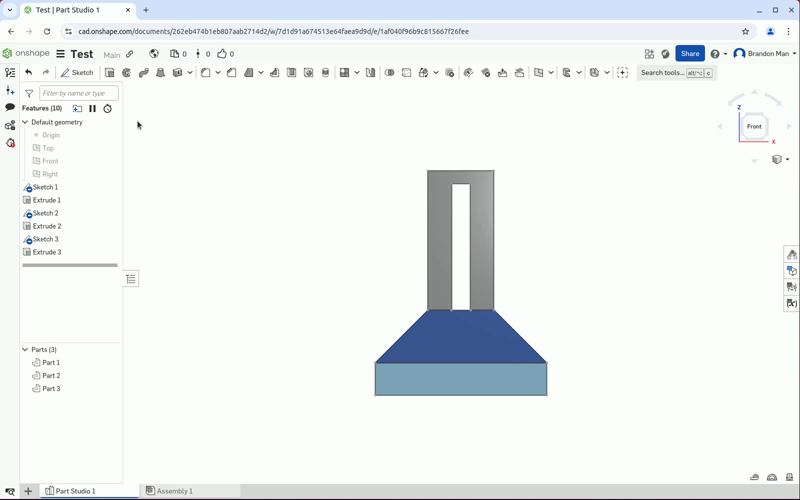
key(shift+7)
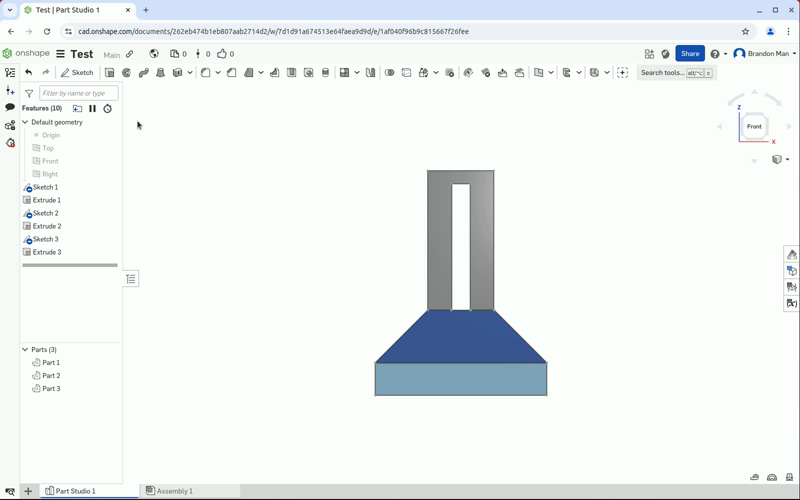
key(left, 2)
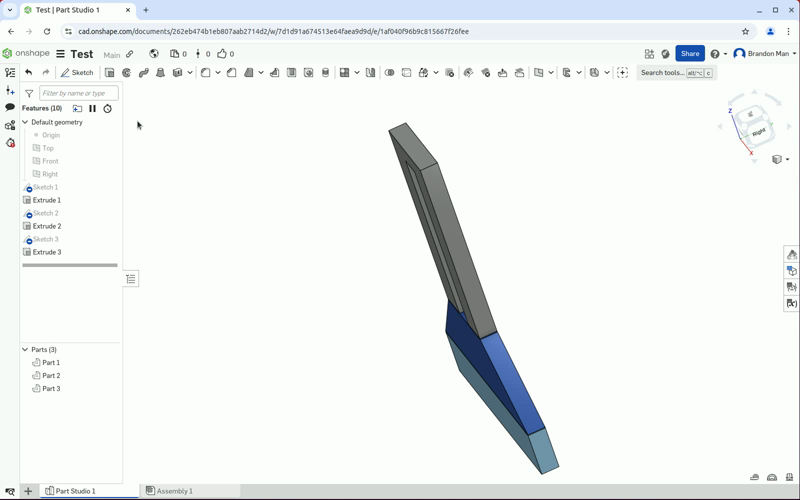
key(down, 2)
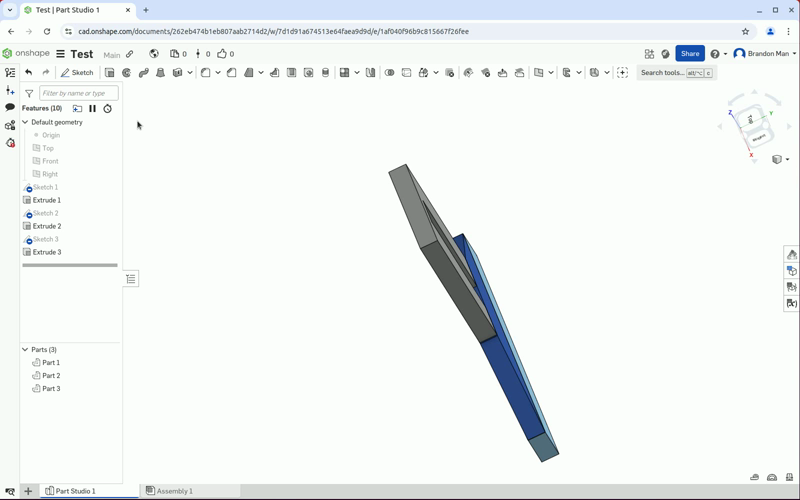
key(up, 2)
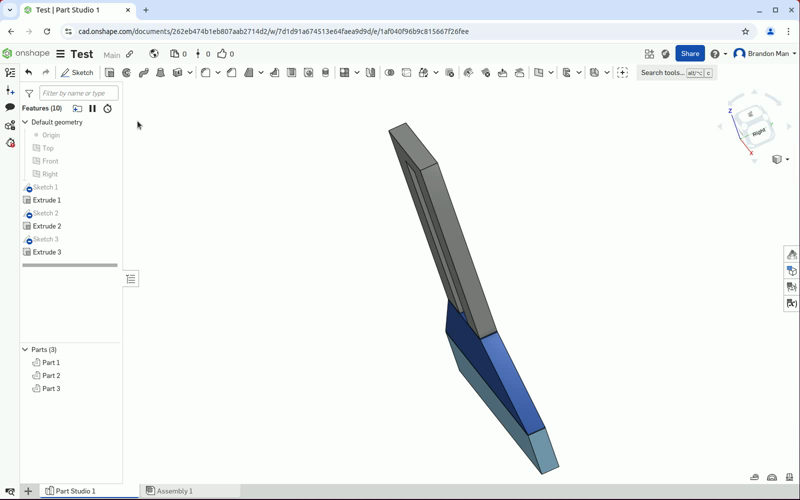
key(right, 2)
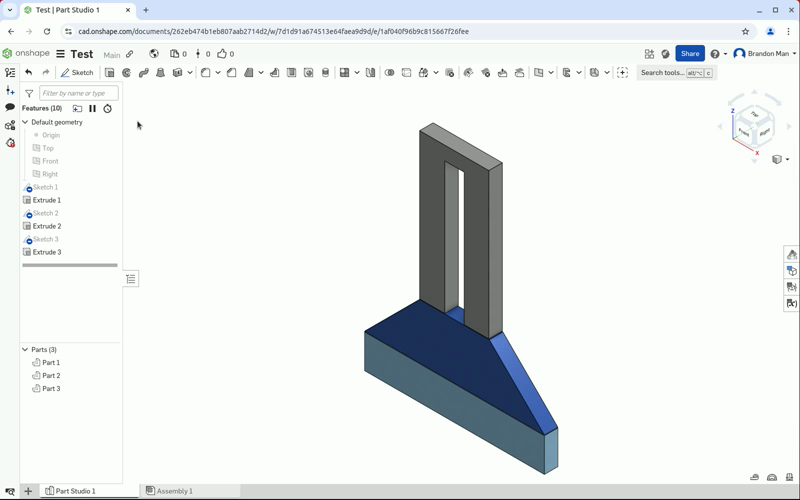
mouse_move(73, 189)
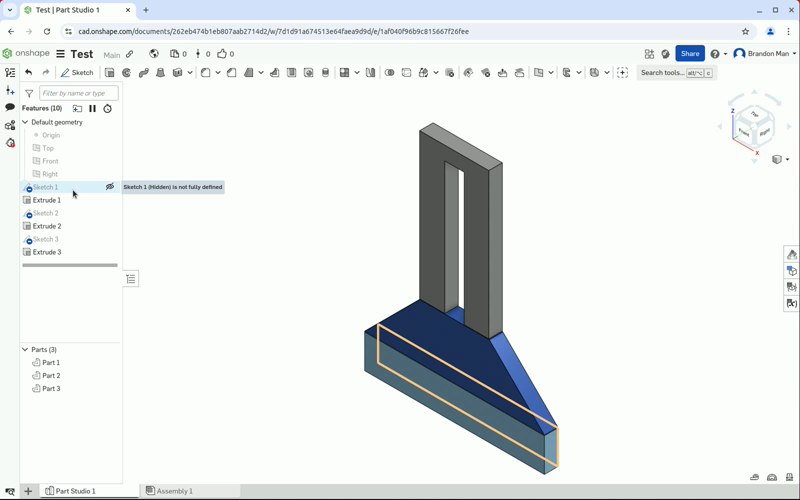
click(73, 189)